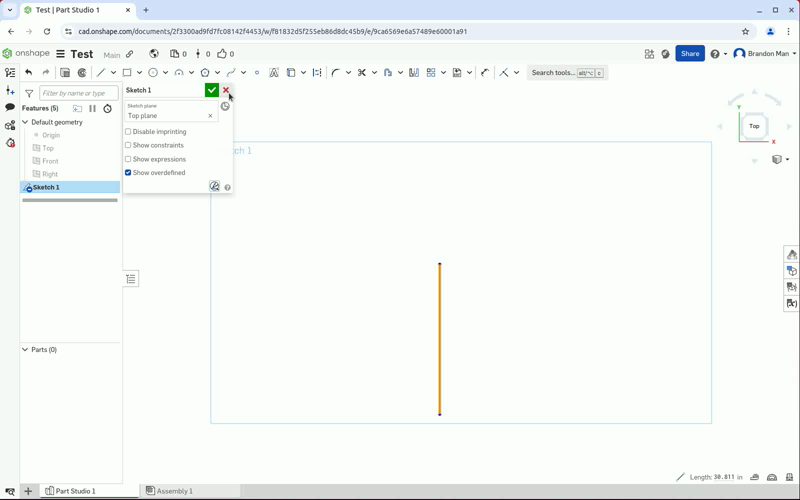
key(shift+h)
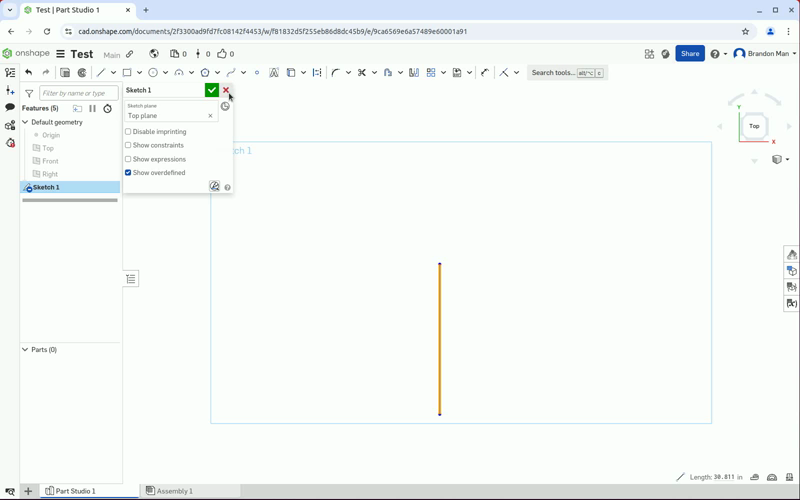
key(shift+s)
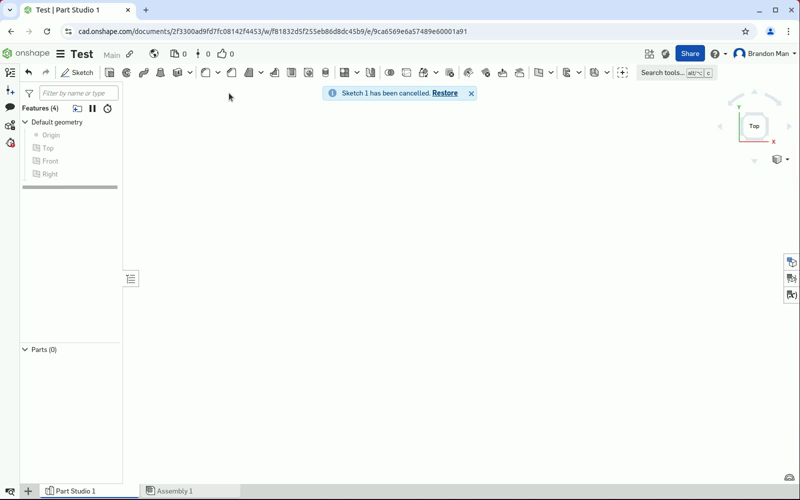
mouse_move(73, 150)
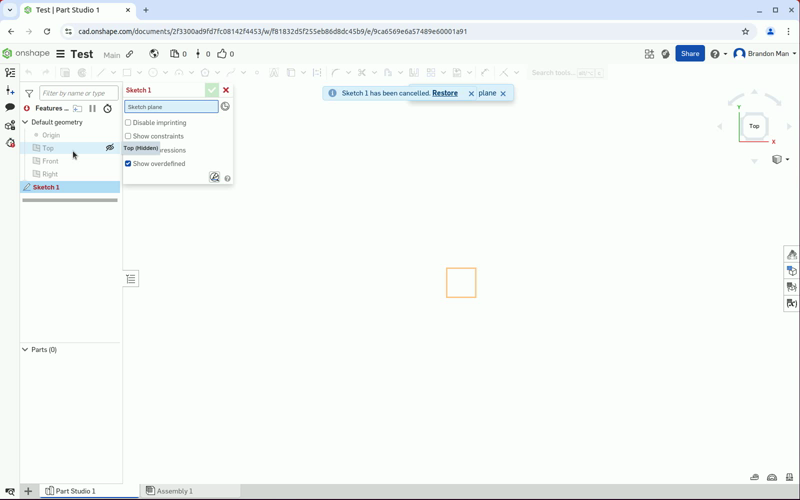
click(73, 150)
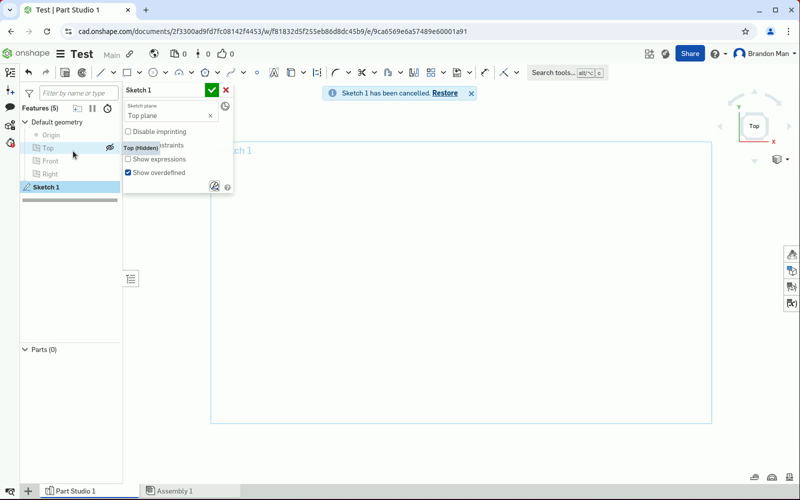
mouse_move(73, 352)
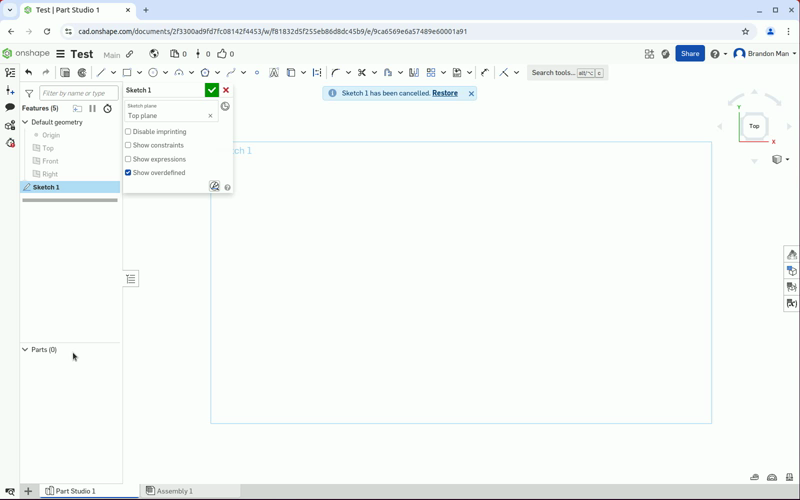
key(y)
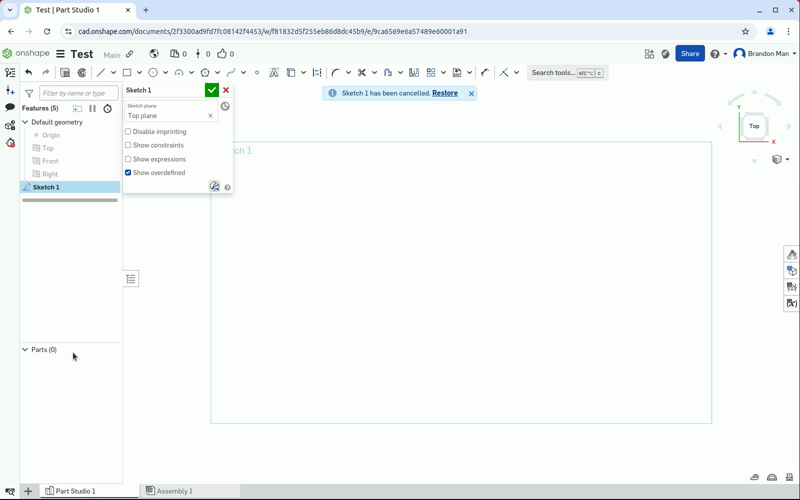
key(c)
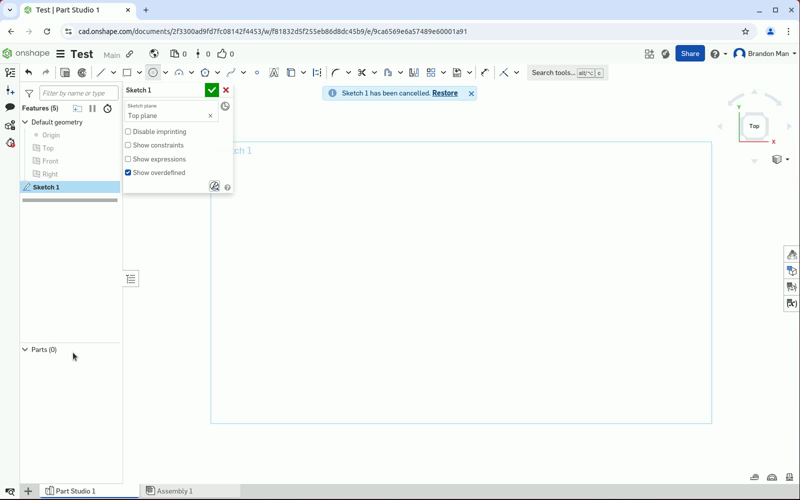
key_down(shift)
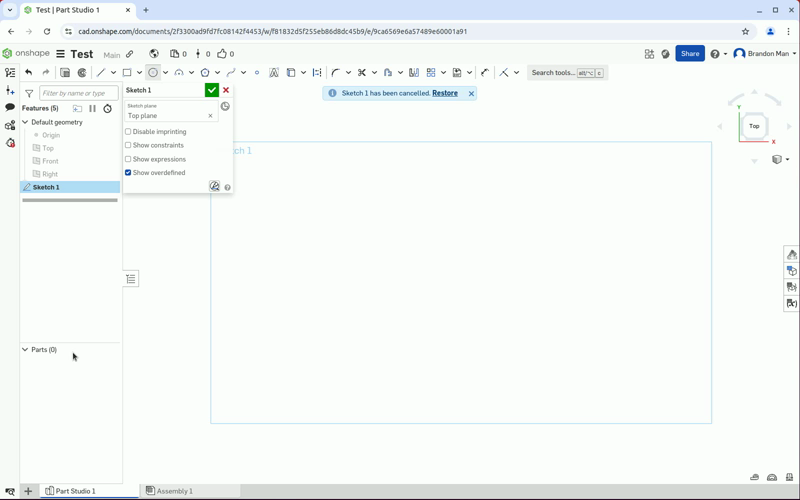
mouse_move(351, 307)
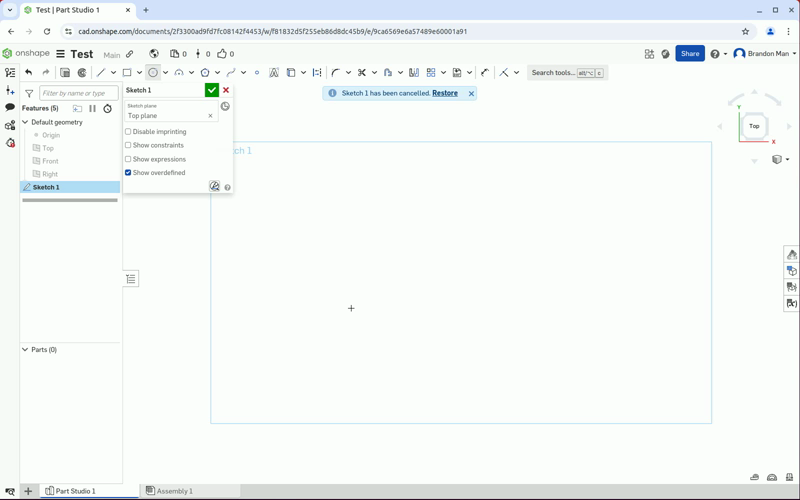
click(351, 307)
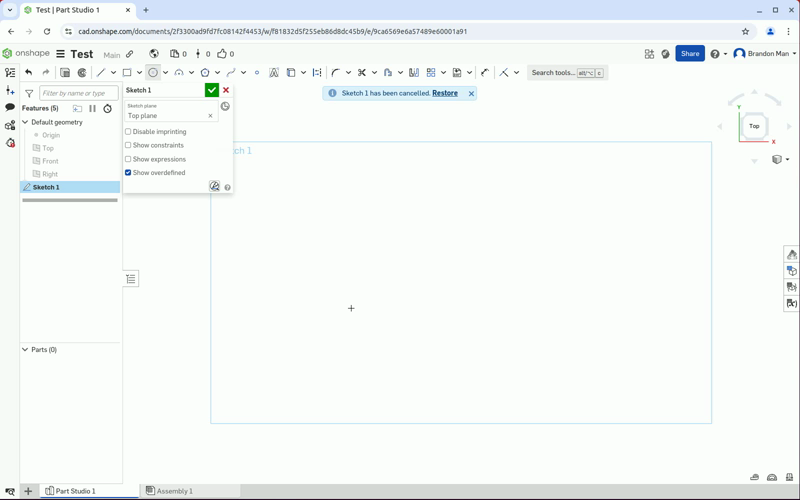
key_up(shift)
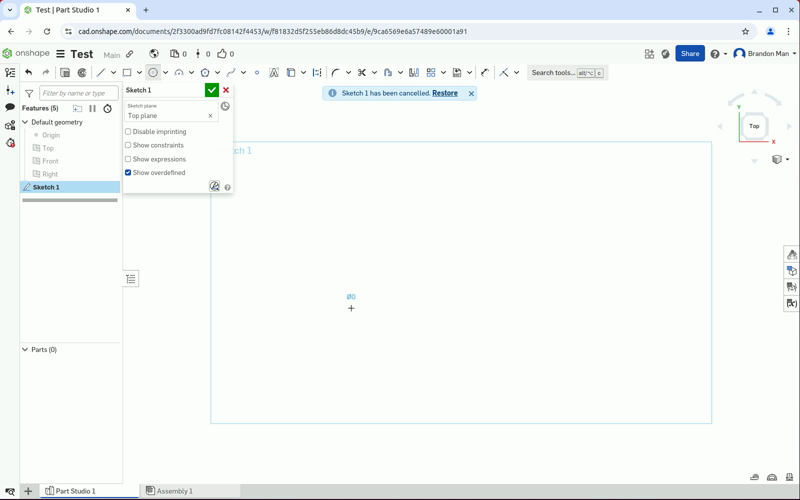
mouse_move(354, 307)
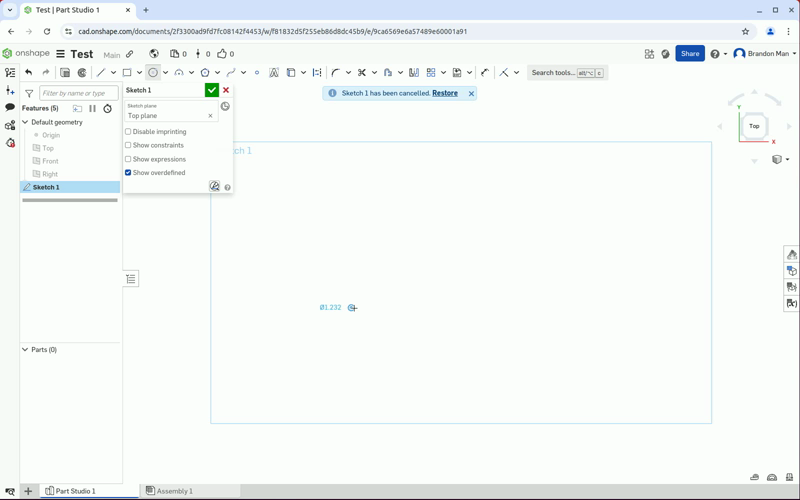
click(354, 307)
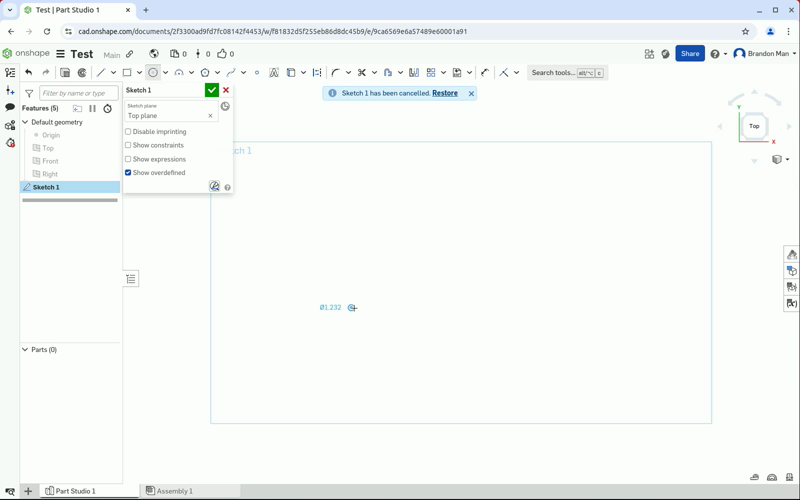
key(esc)
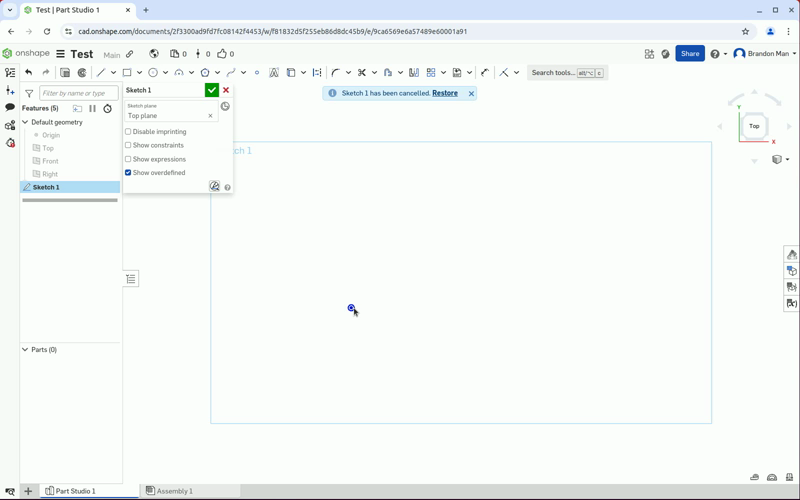
mouse_move(351, 306)
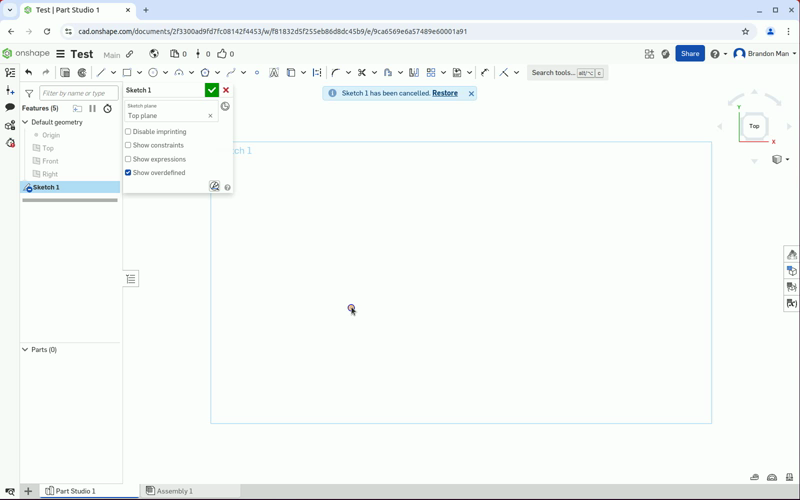
scroll(6)
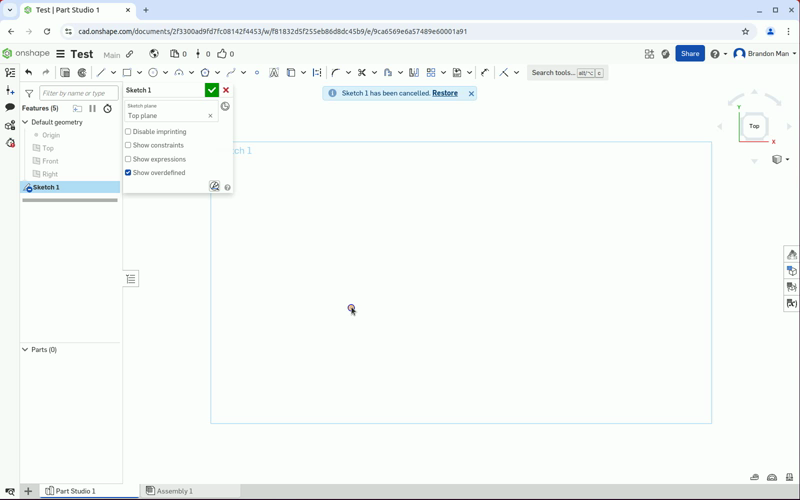
scroll(6)
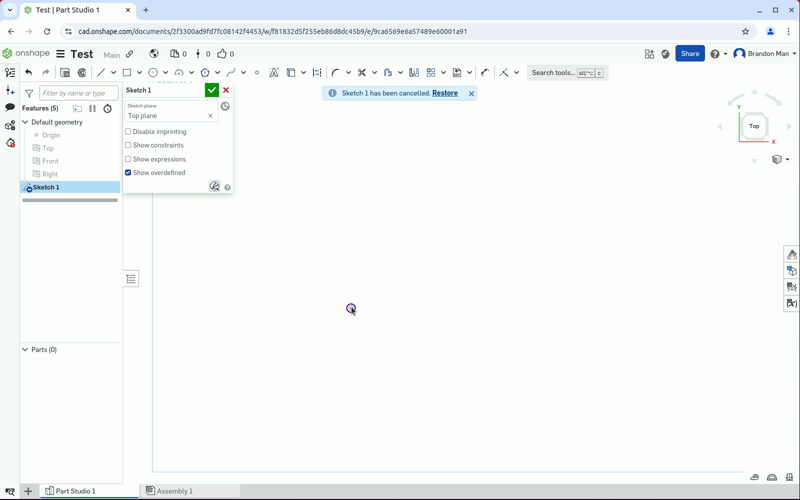
scroll(6)
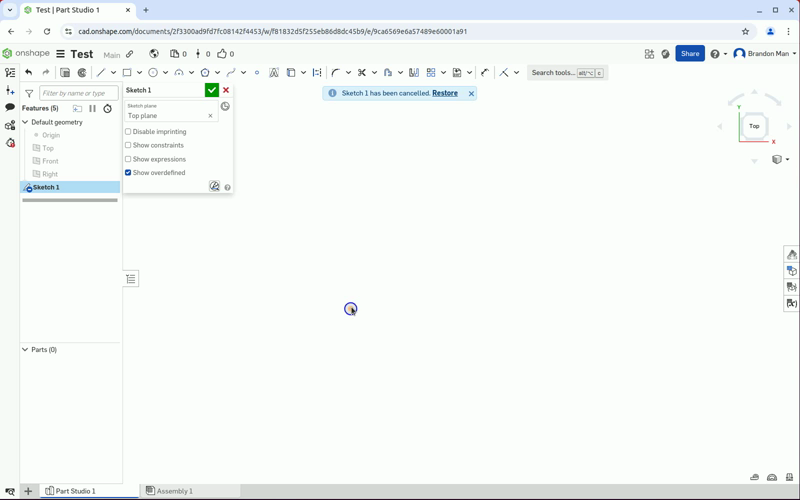
scroll(6)
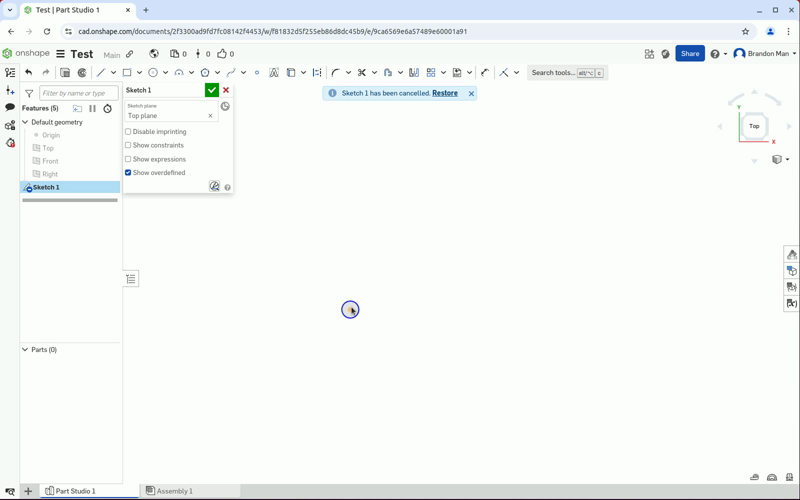
scroll(6)
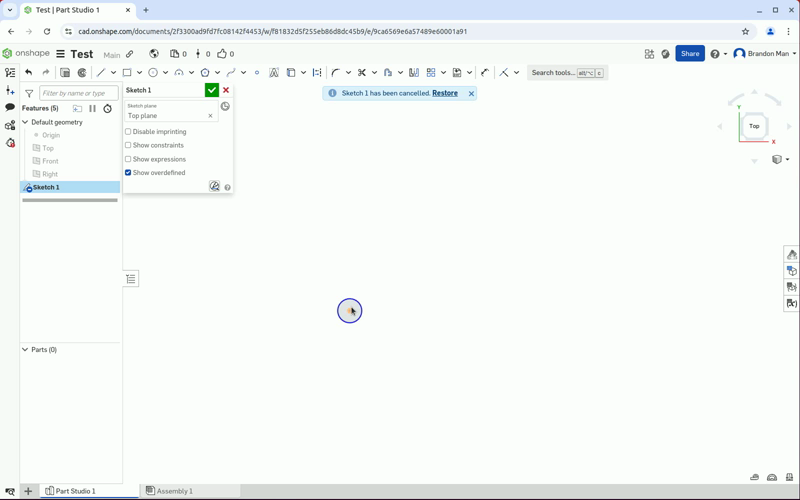
scroll(6)
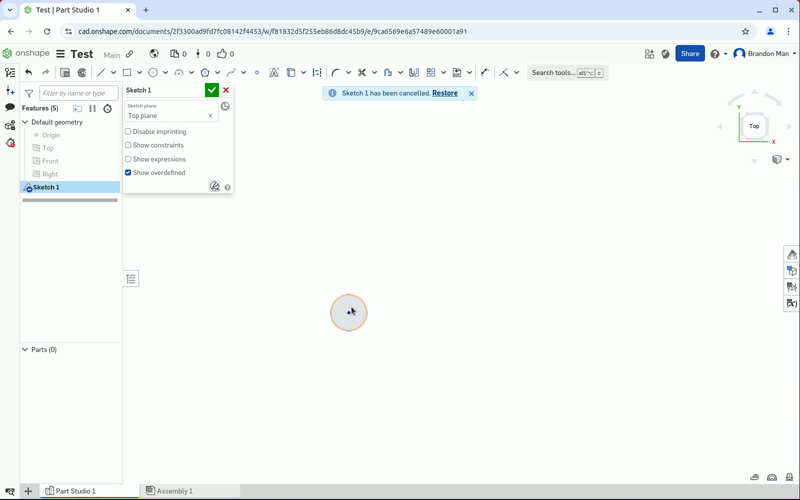
scroll(6)
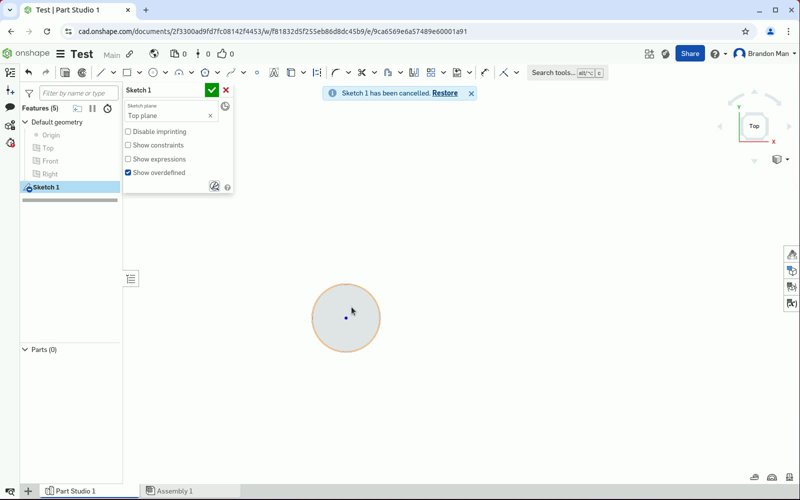
click(351, 306)
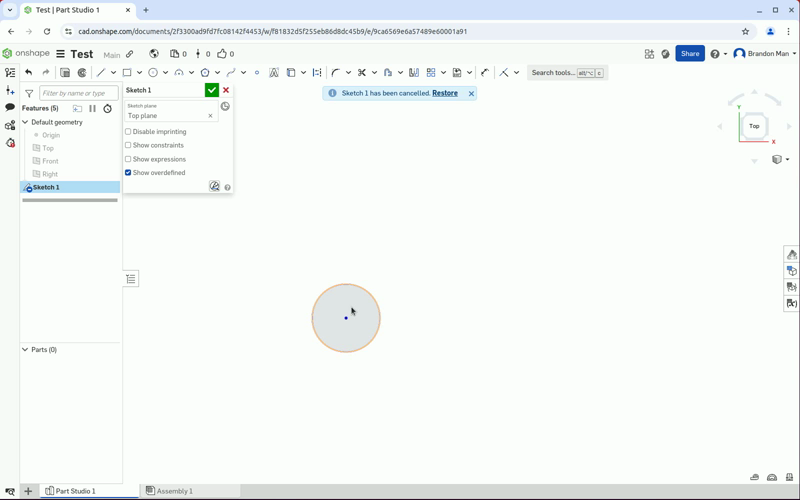
scroll(-6)
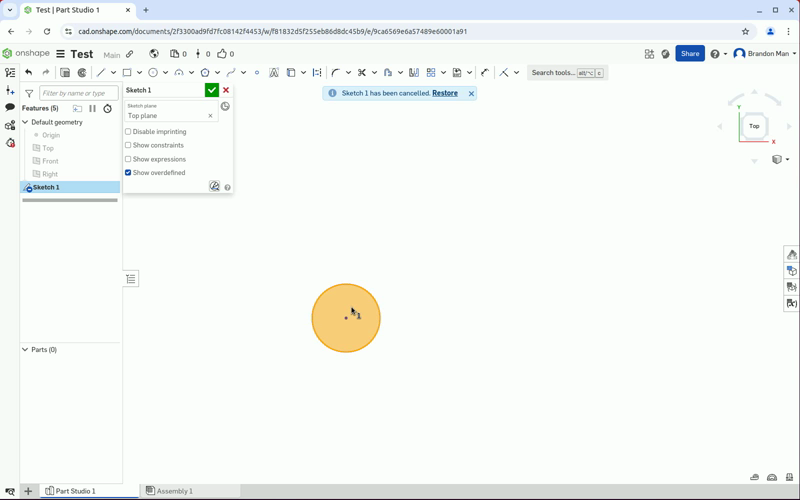
scroll(-6)
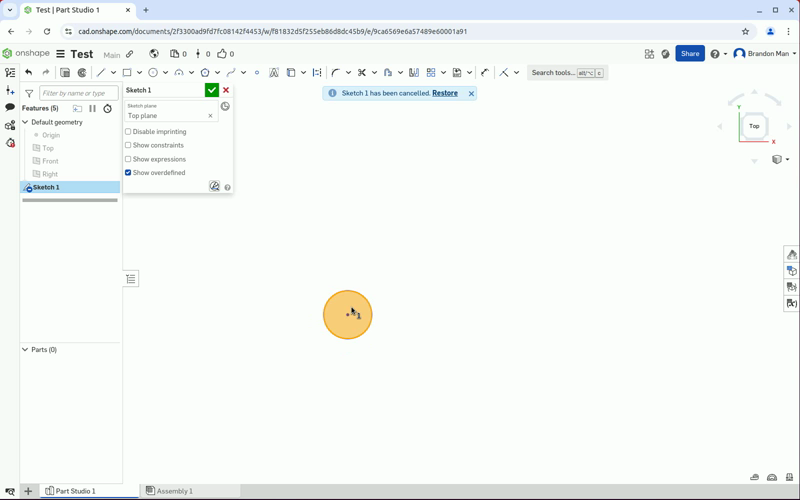
scroll(-6)
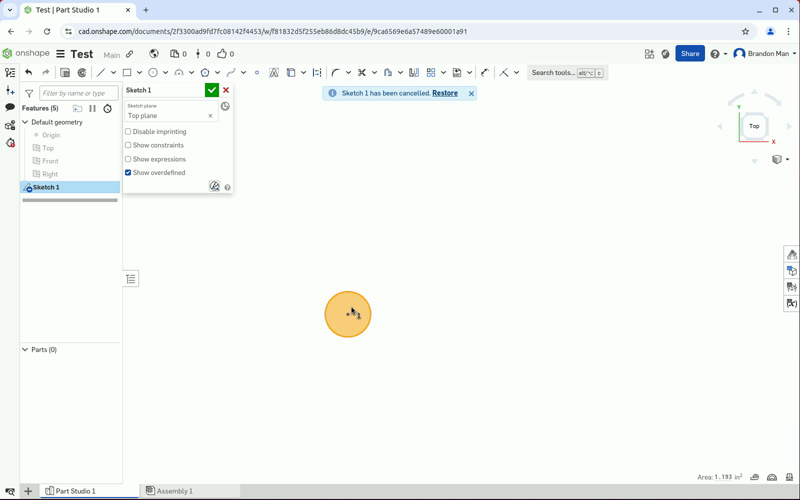
scroll(-6)
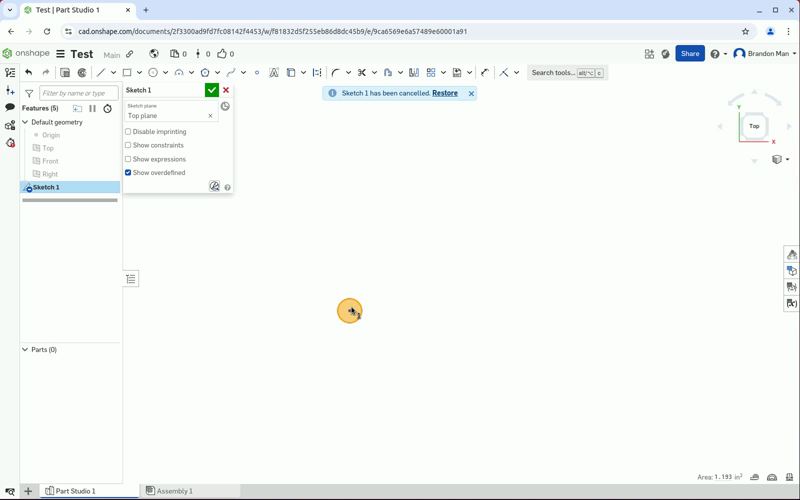
scroll(-6)
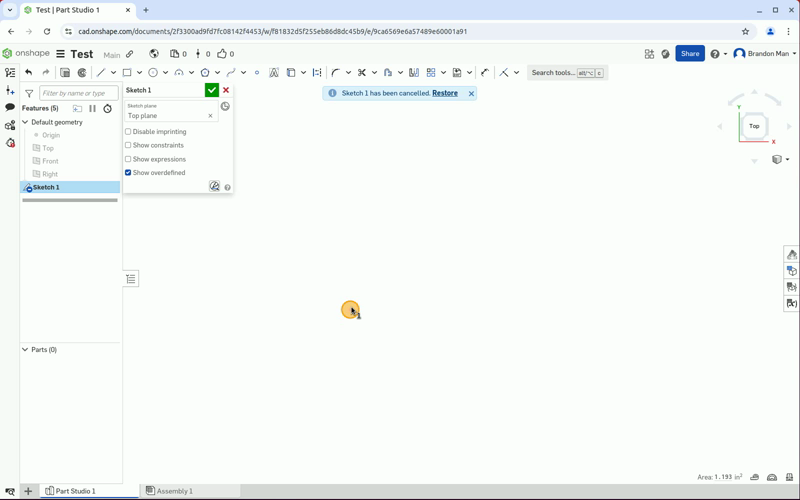
scroll(-6)
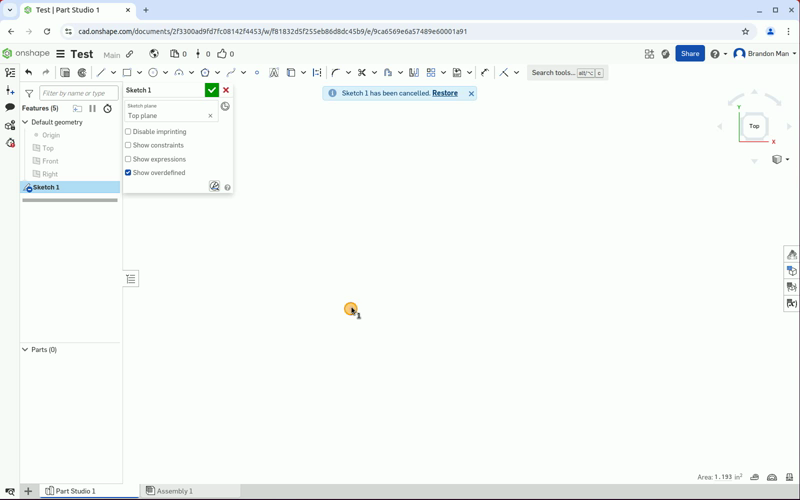
scroll(-6)
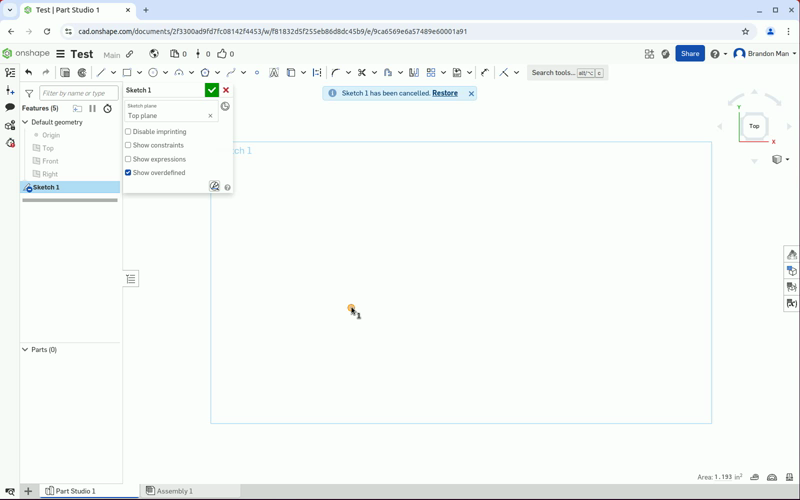
mouse_move(73, 352)
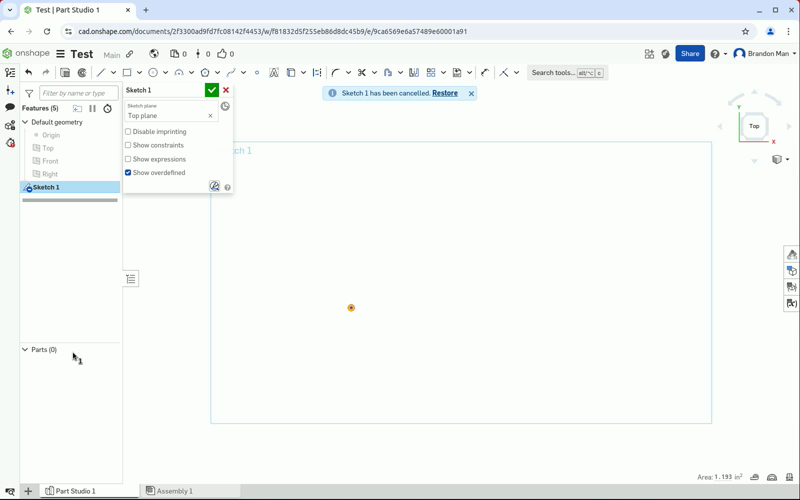
key(shift+y)
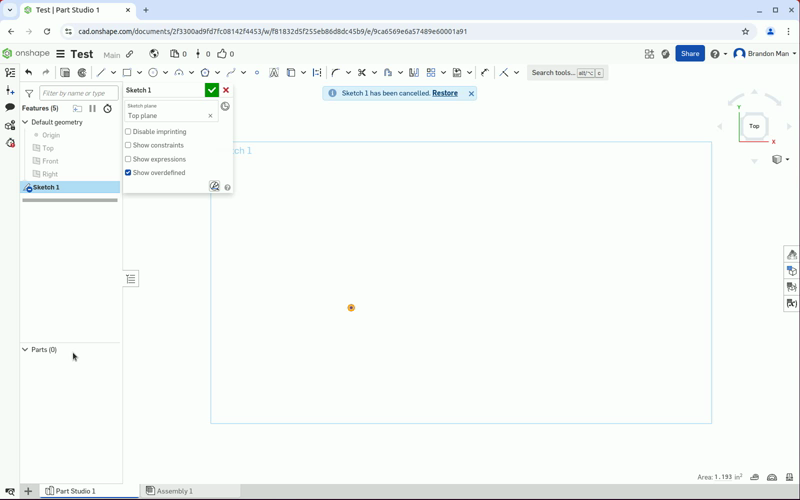
key(shift+e)
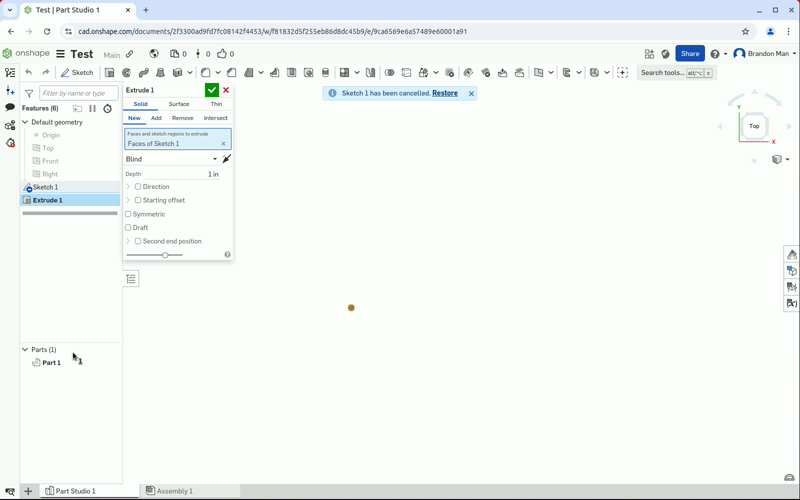
mouse_move(143, 106)
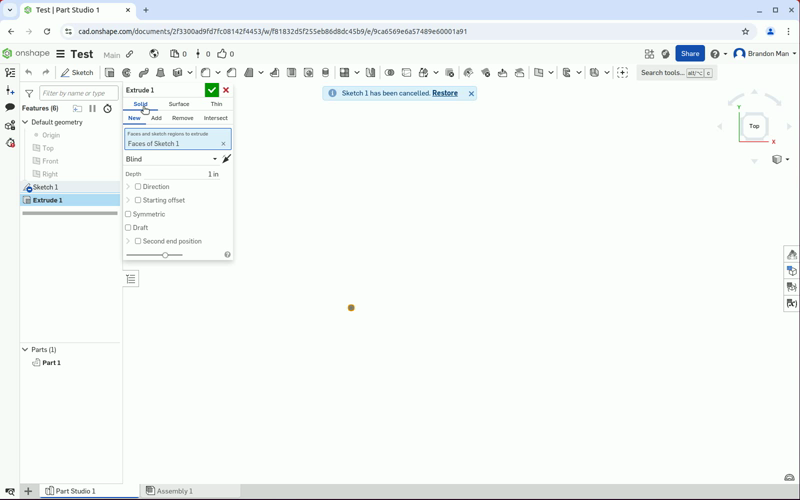
click(143, 106)
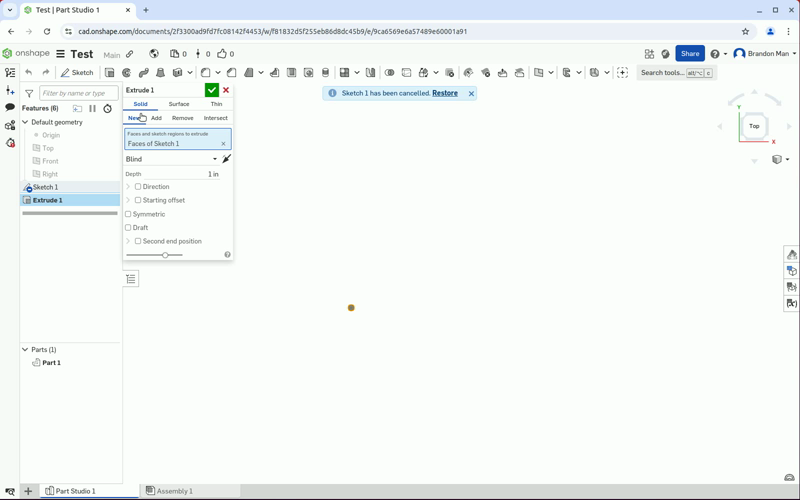
mouse_move(137, 120)
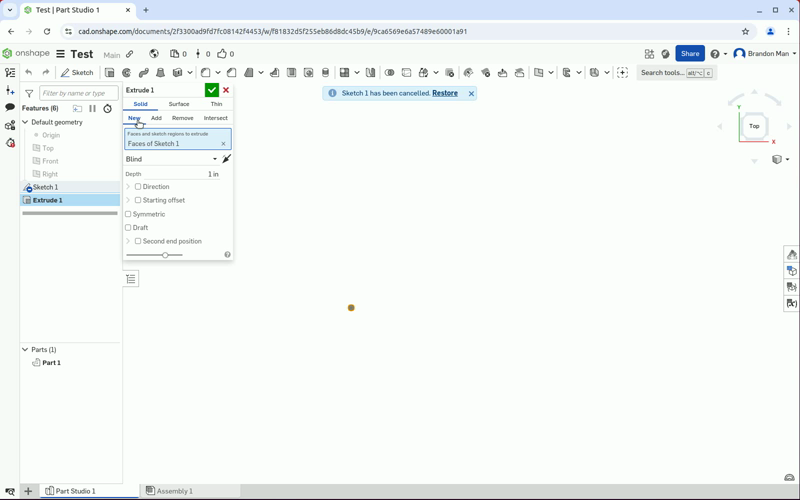
click(137, 120)
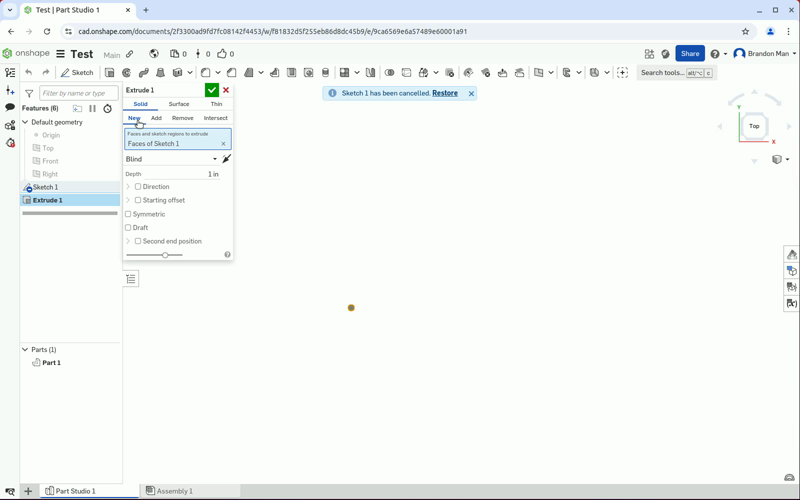
key(tab, 4)
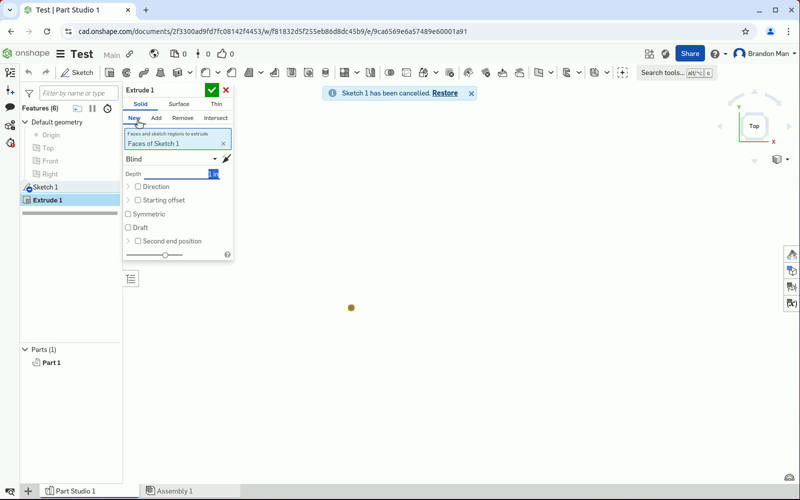
text(0.241)
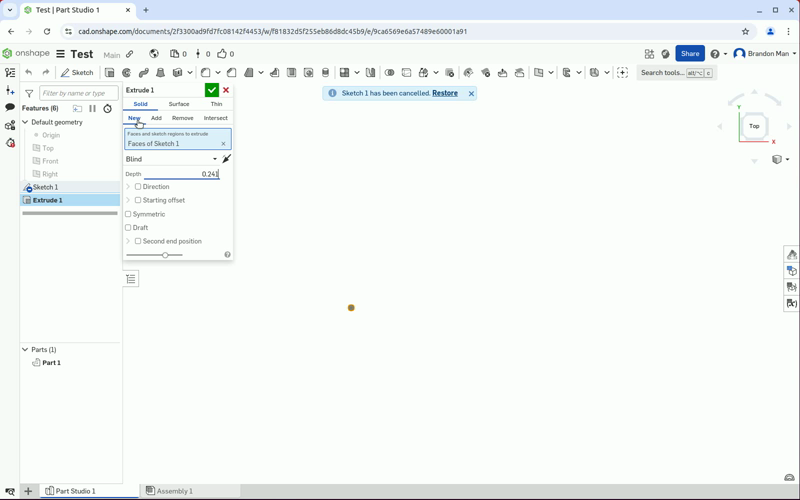
key(enter)
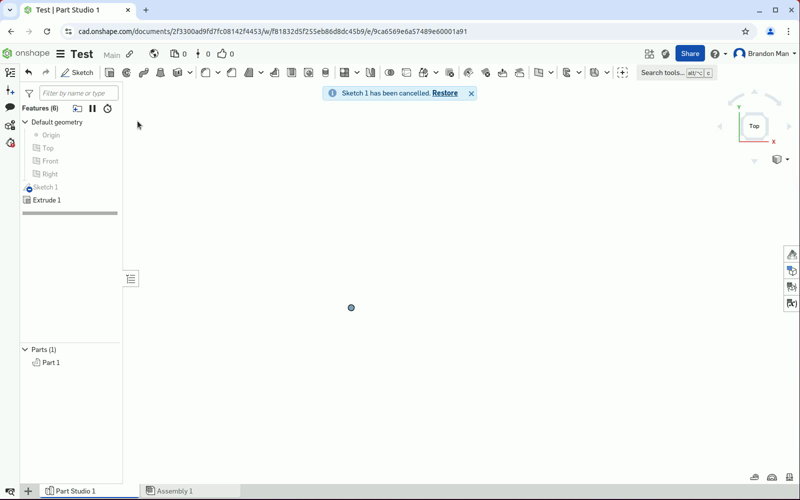
key(shift+h)
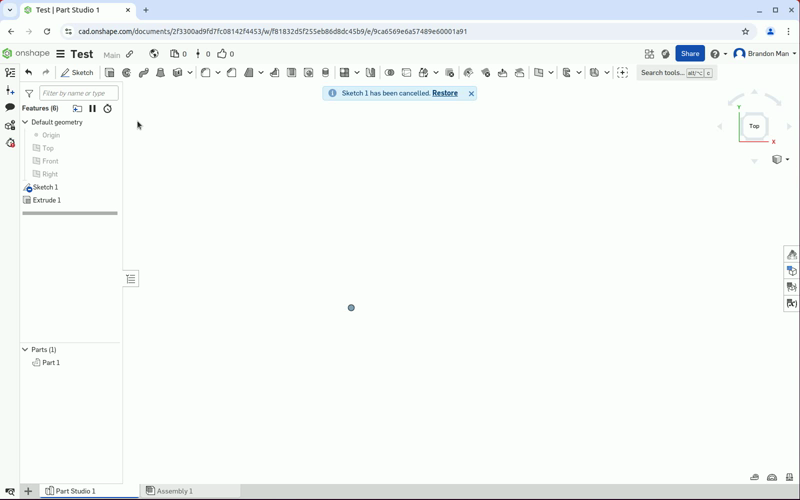
key(shift+h)
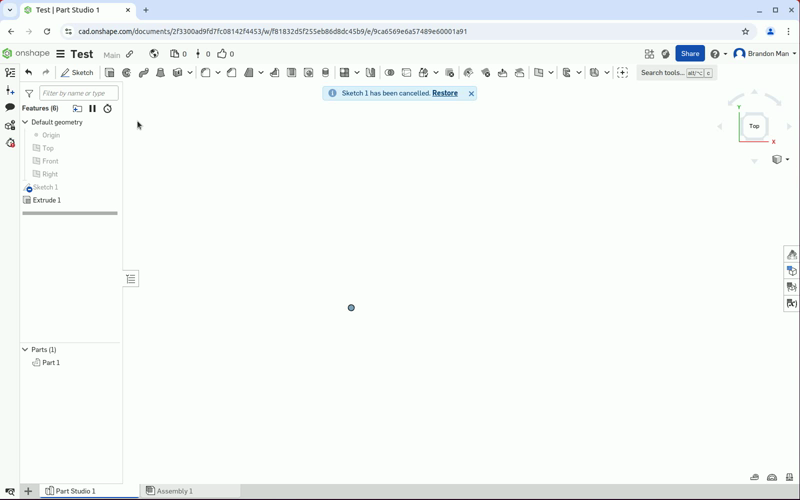
mouse_move(73, 189)
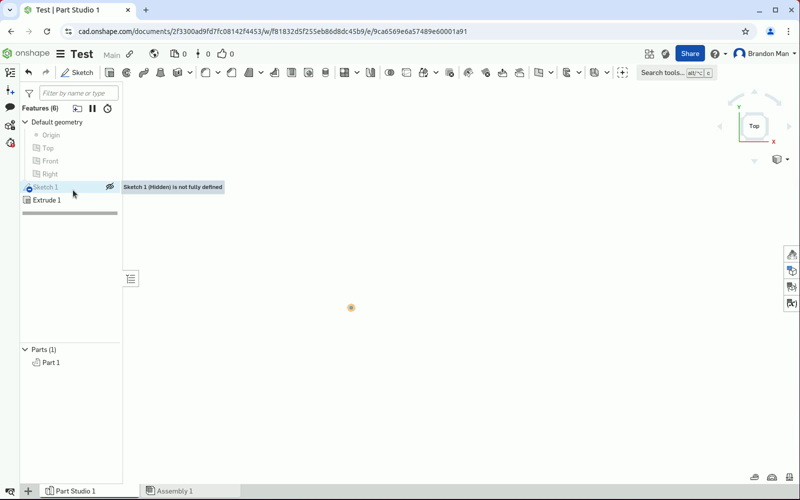
click(73, 189)
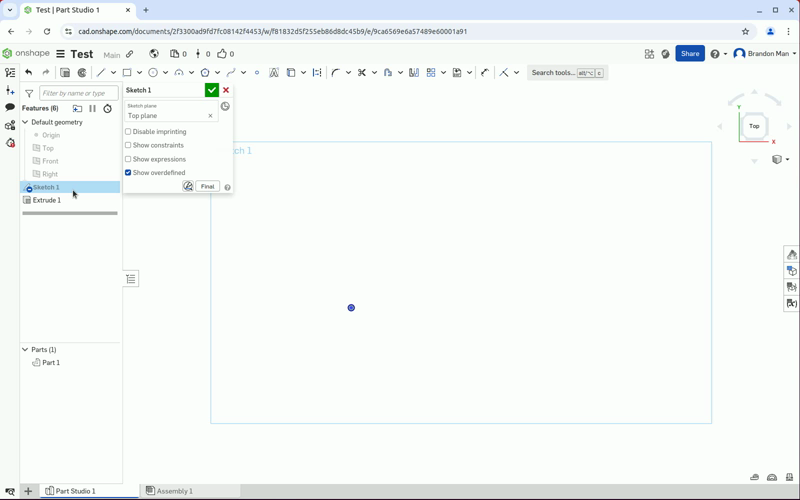
mouse_move(229, 92)
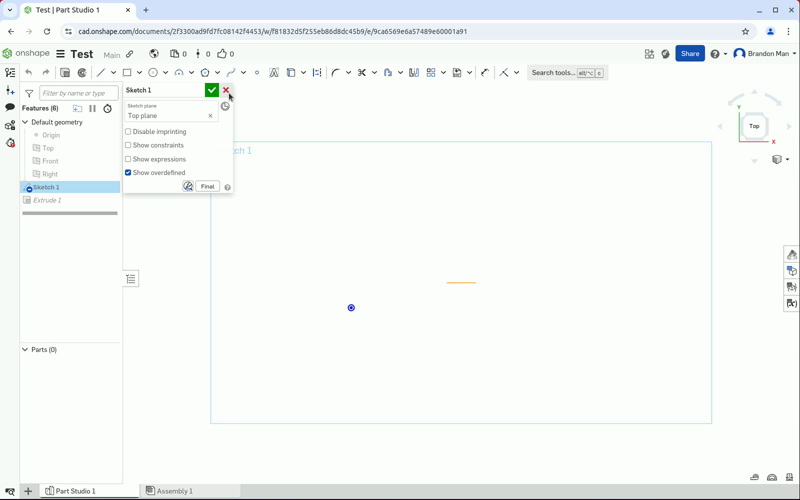
click(229, 92)
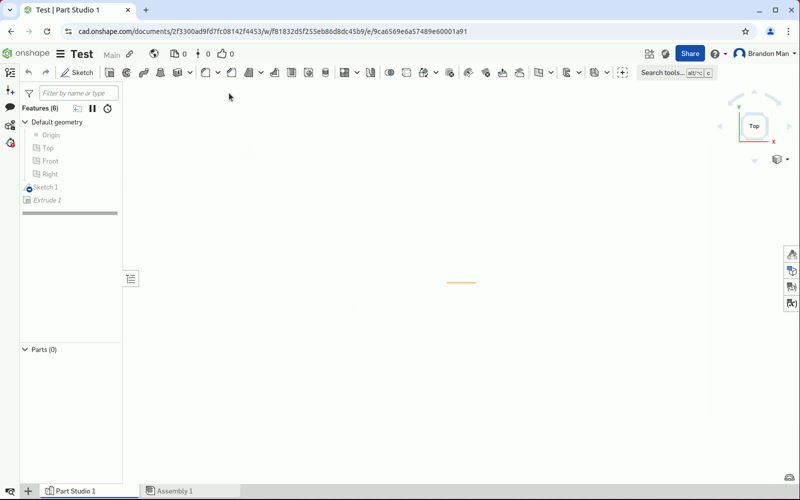
mouse_move(541, 75)
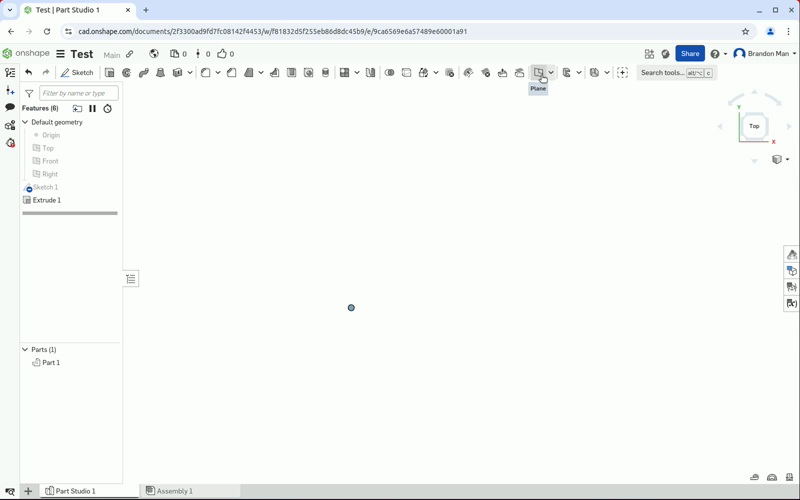
click(541, 75)
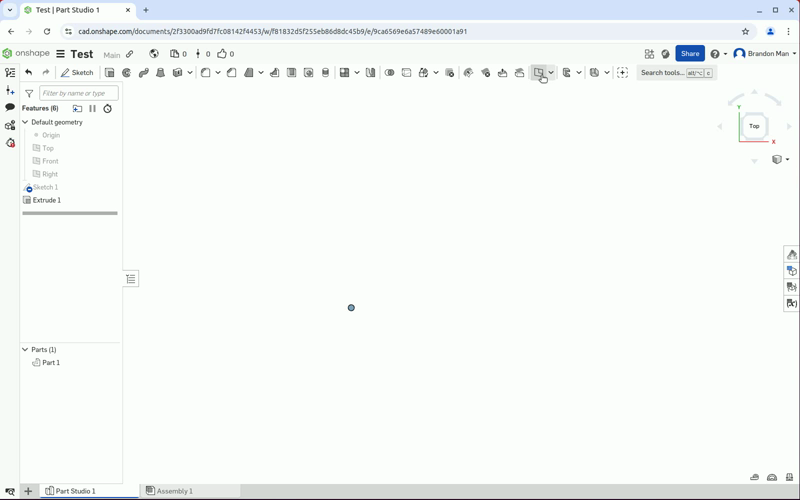
mouse_move(73, 150)
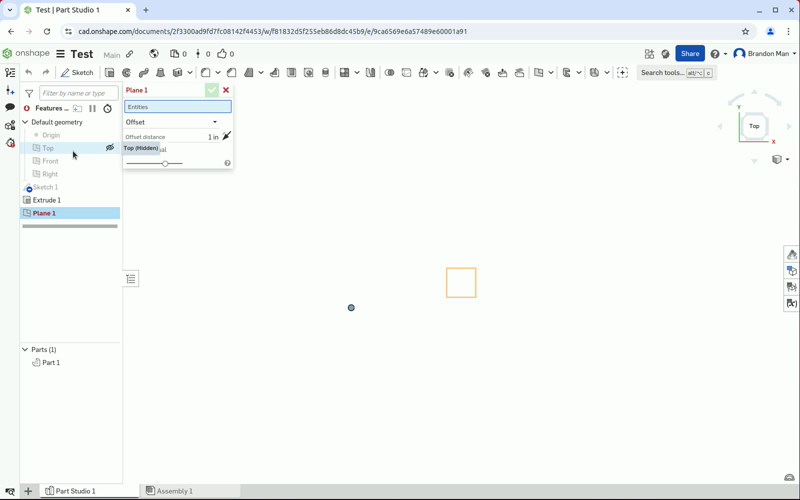
click(73, 150)
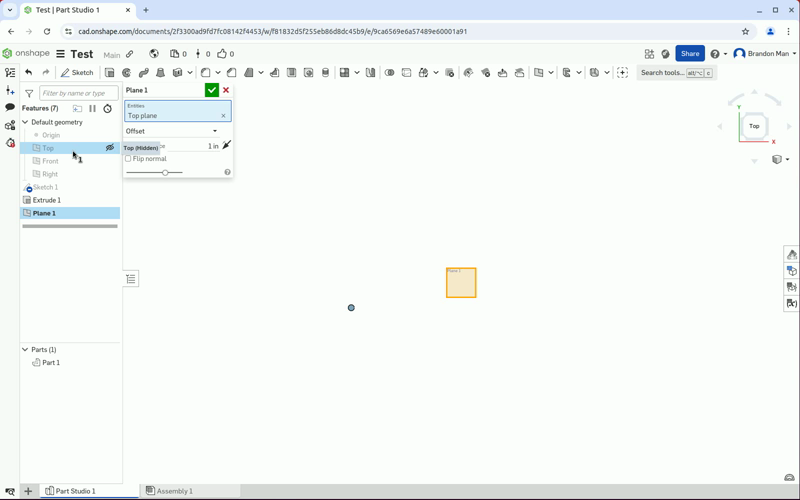
key(tab, 2)
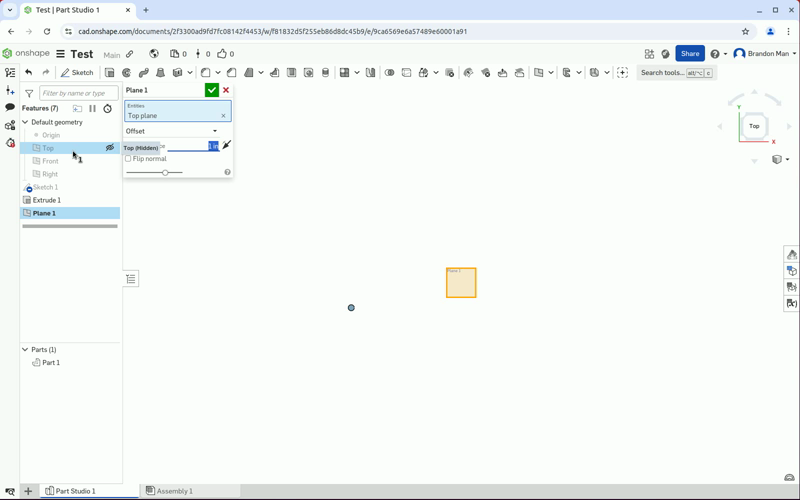
text(0.246)
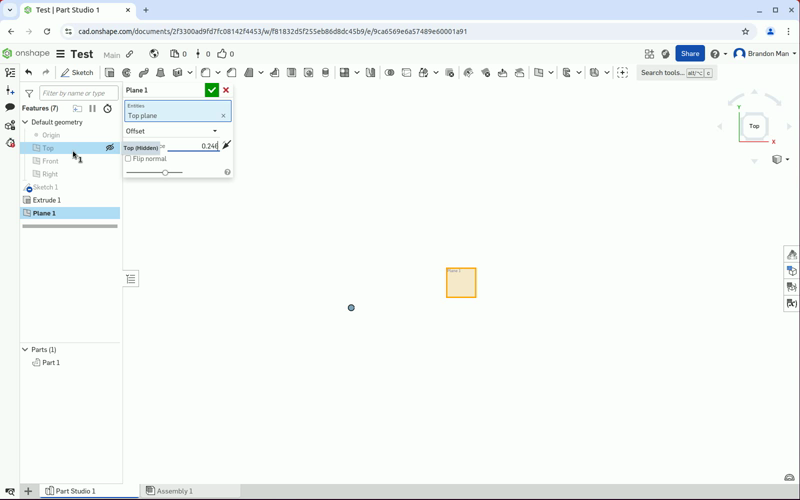
key(enter, 2)
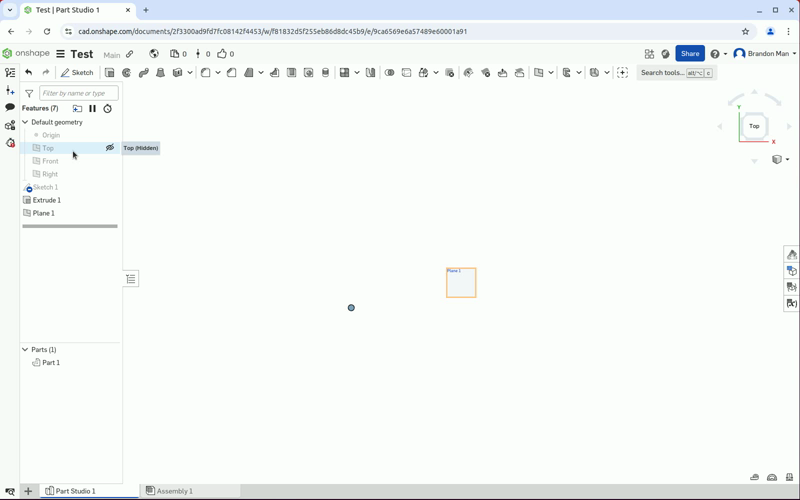
key(shift+s)
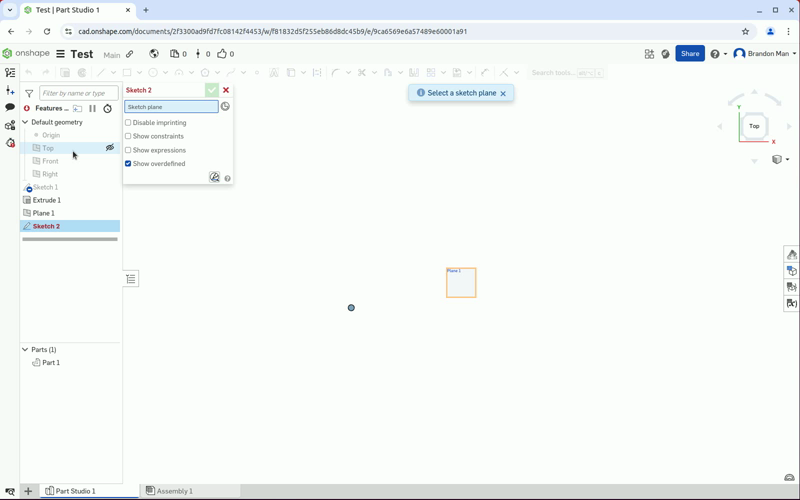
mouse_move(73, 215)
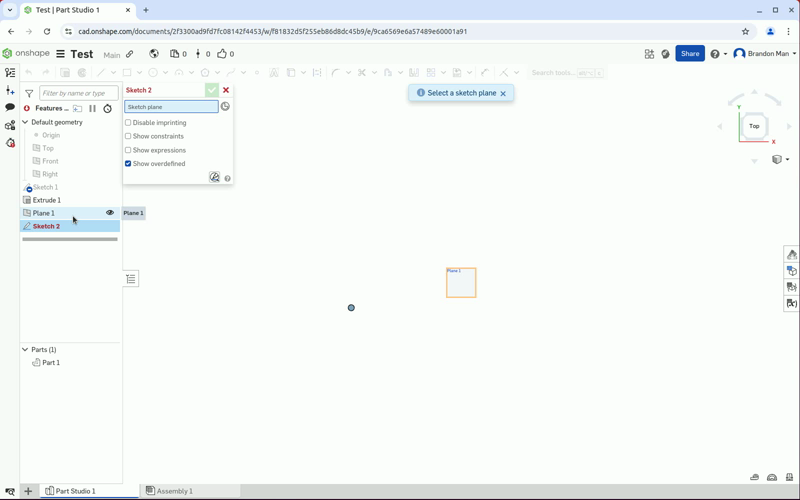
click(73, 215)
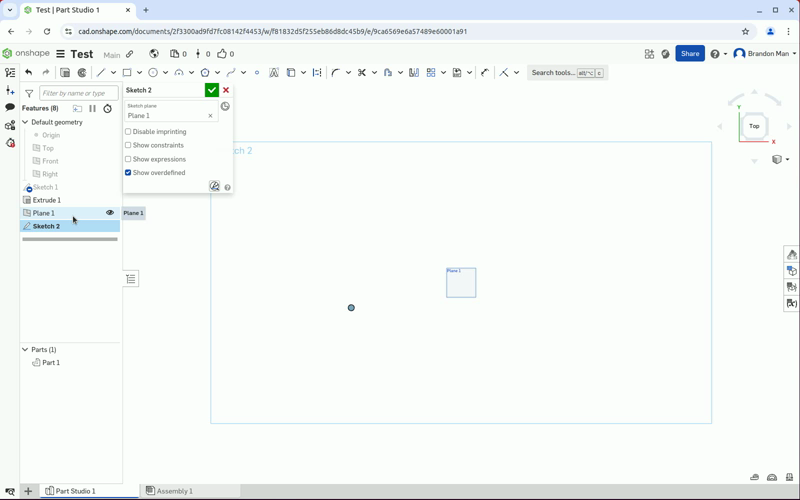
mouse_move(73, 352)
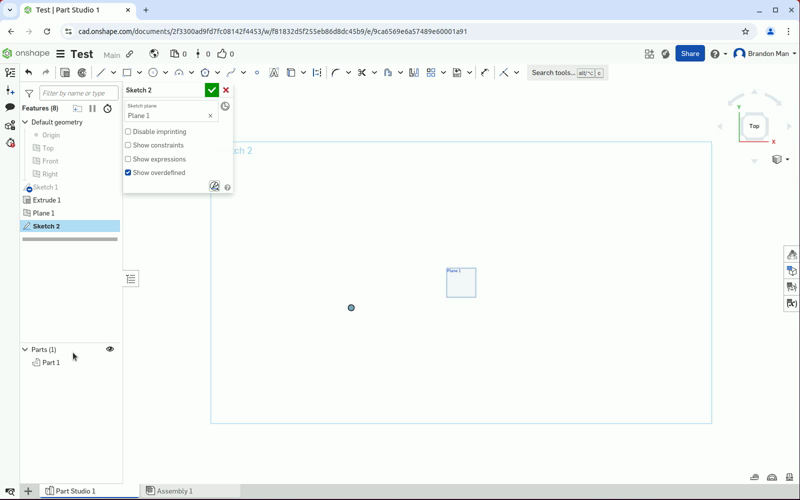
key(y)
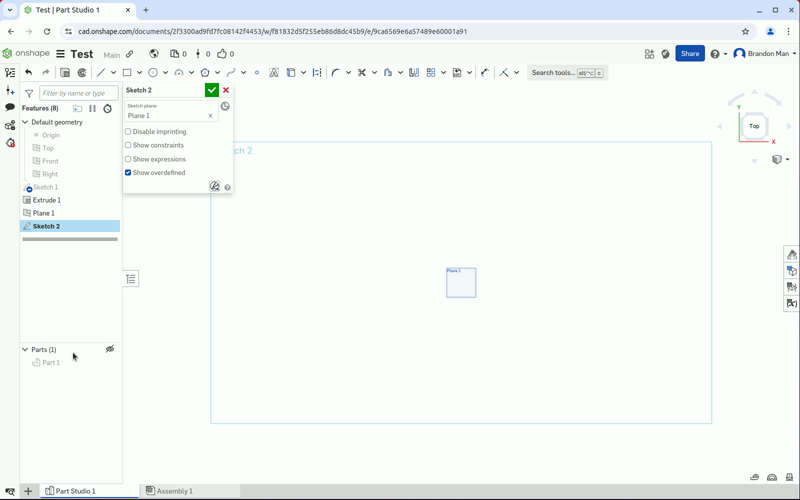
key(c)
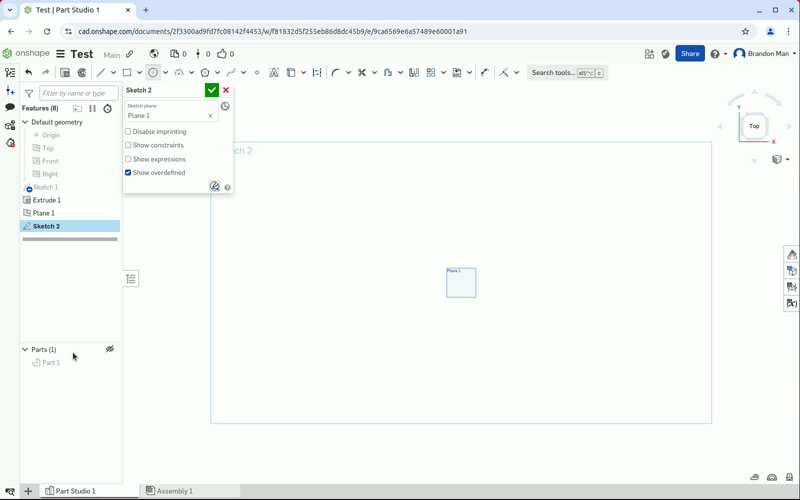
key_down(shift)
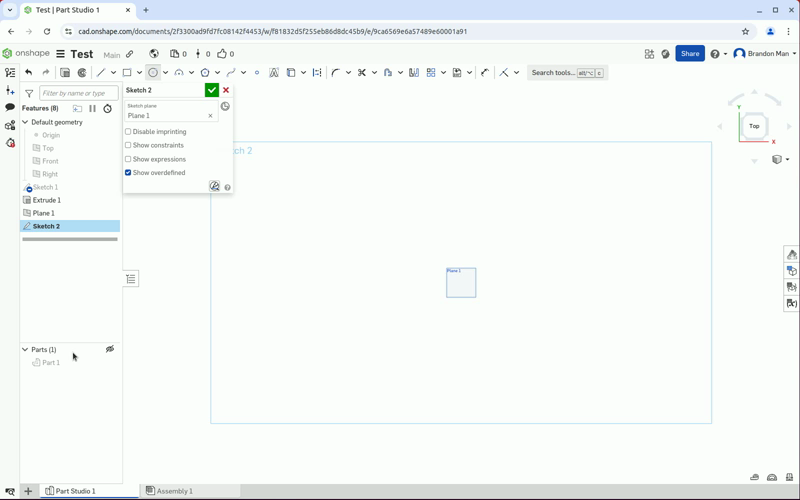
mouse_move(351, 307)
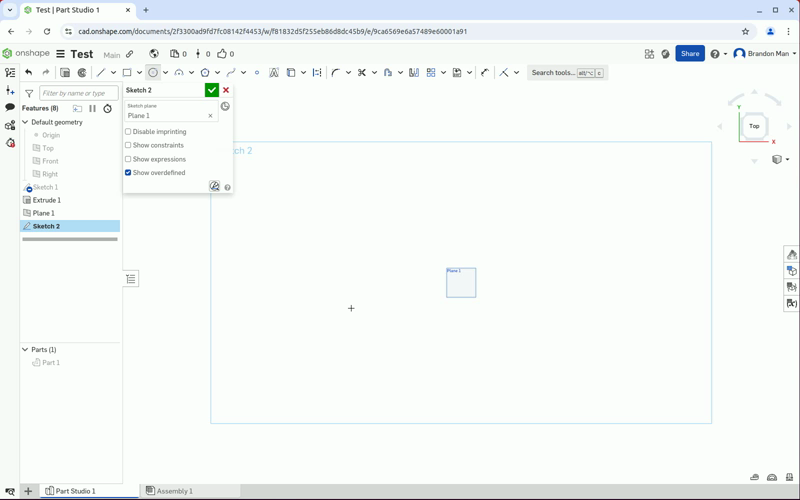
click(351, 307)
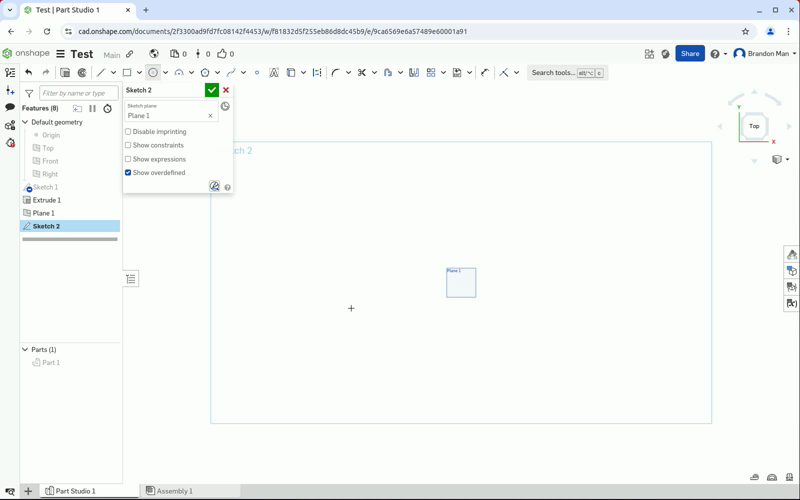
key_up(shift)
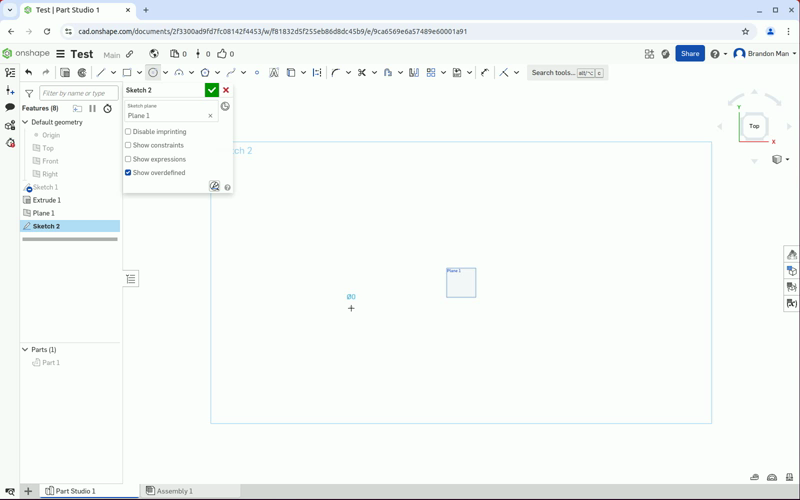
mouse_move(353, 307)
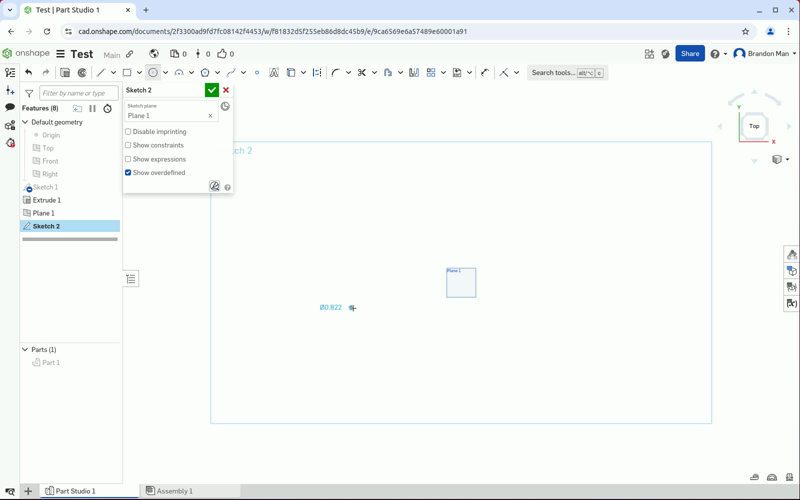
scroll(6)
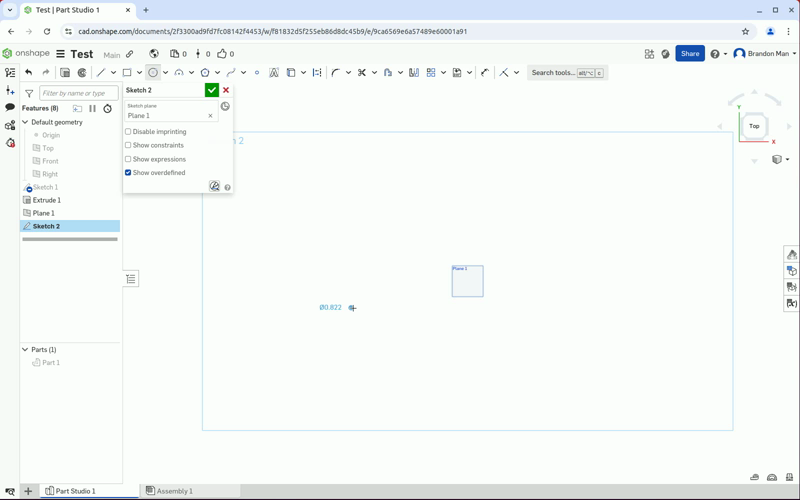
scroll(6)
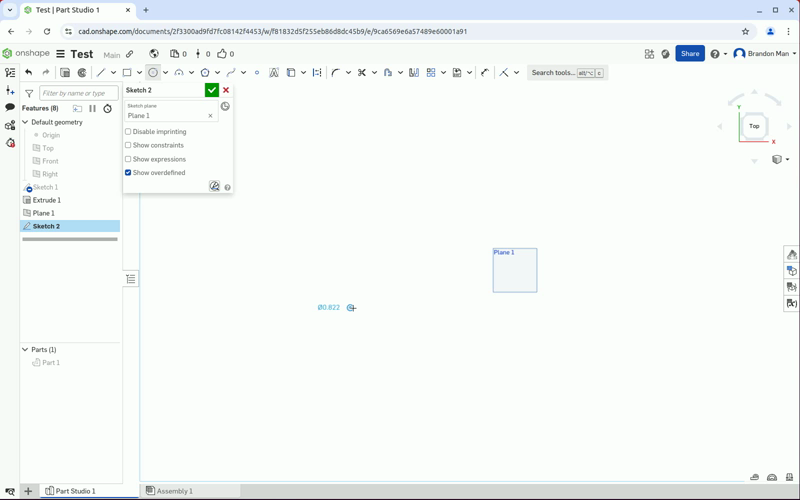
scroll(6)
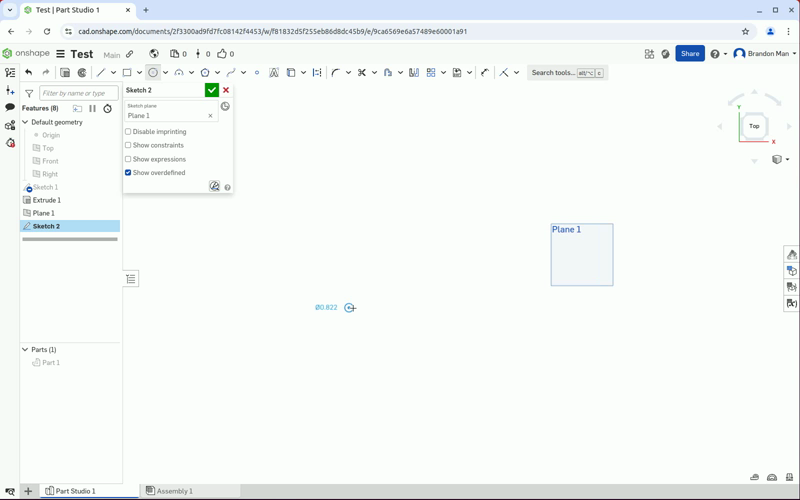
scroll(6)
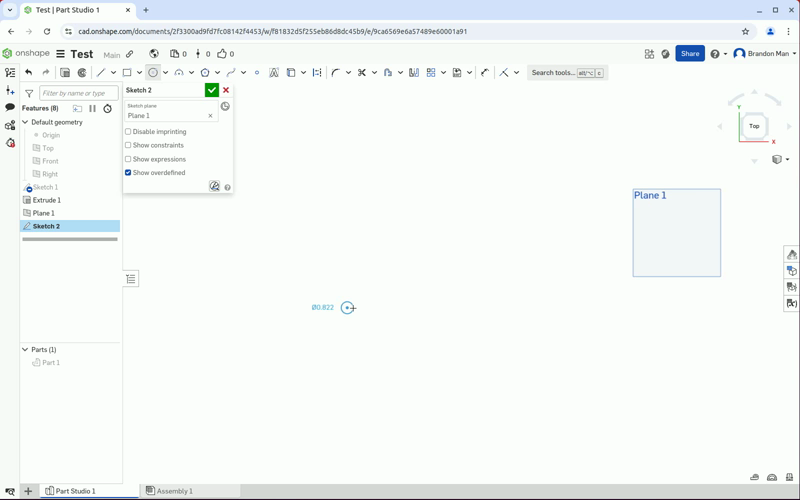
scroll(6)
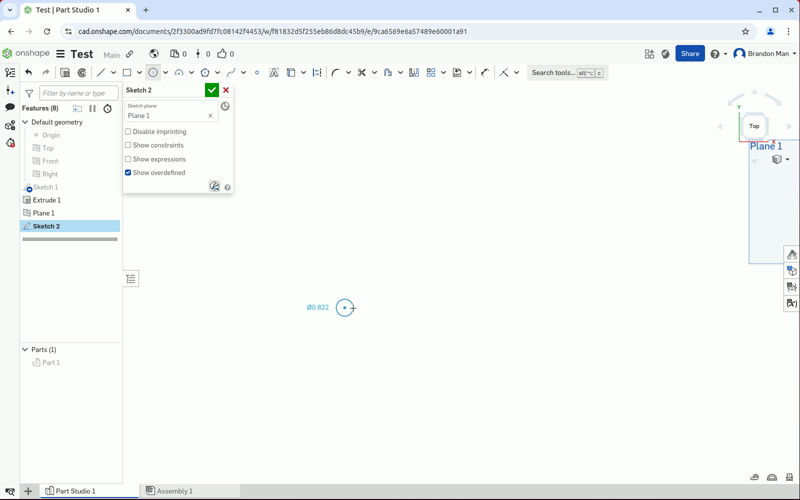
scroll(6)
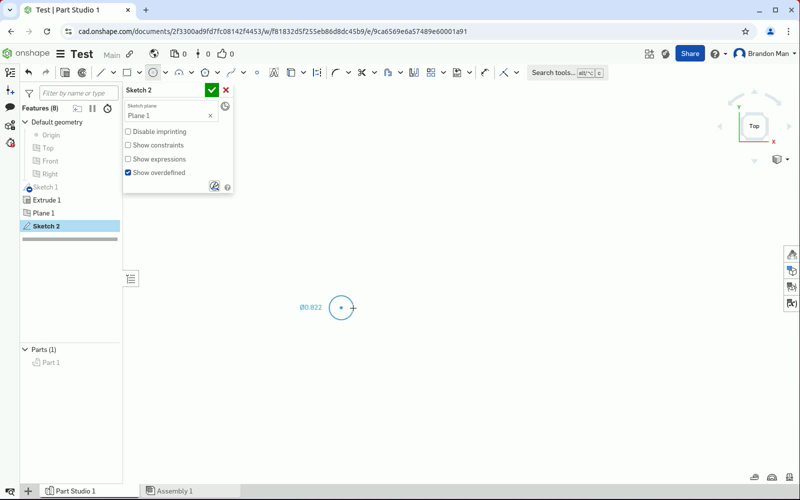
scroll(6)
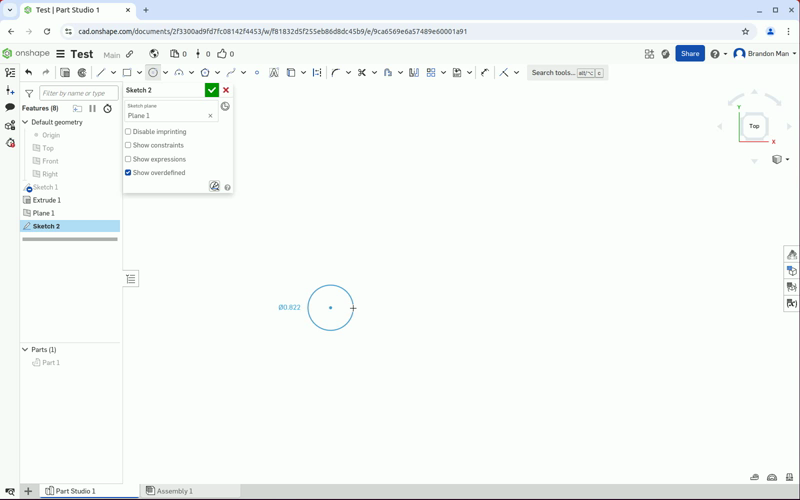
click(353, 307)
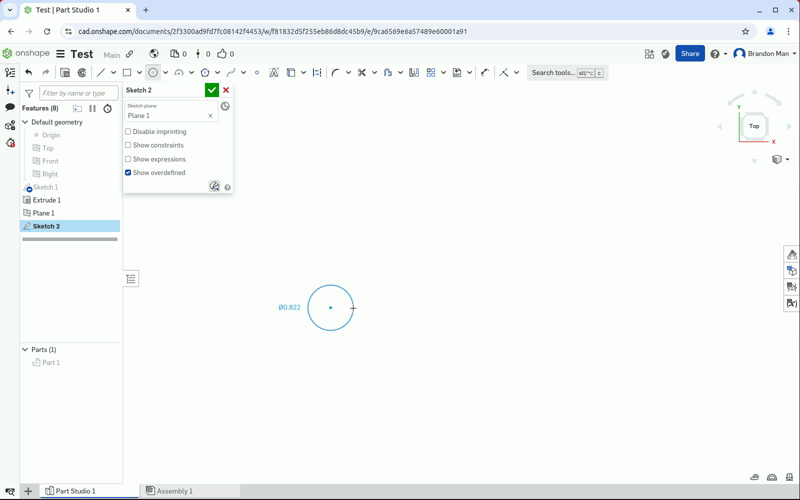
scroll(-6)
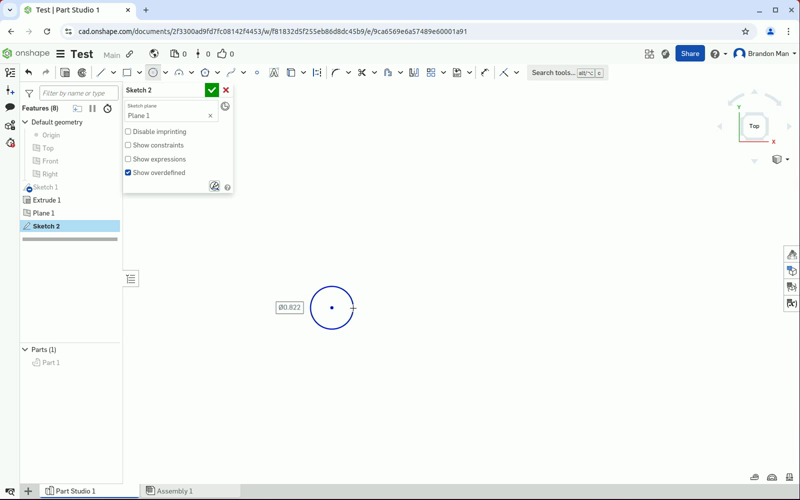
scroll(-6)
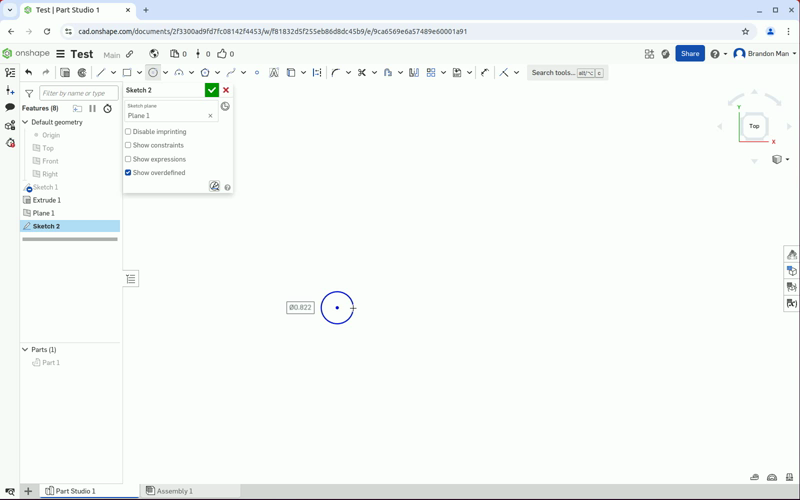
scroll(-6)
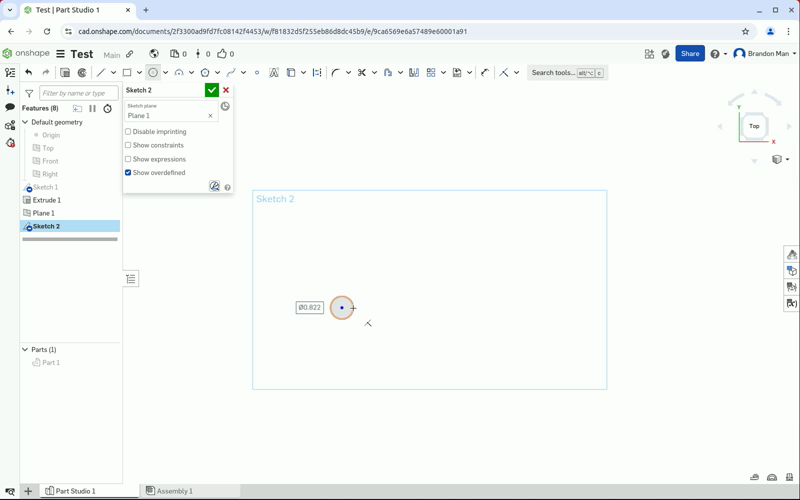
scroll(-6)
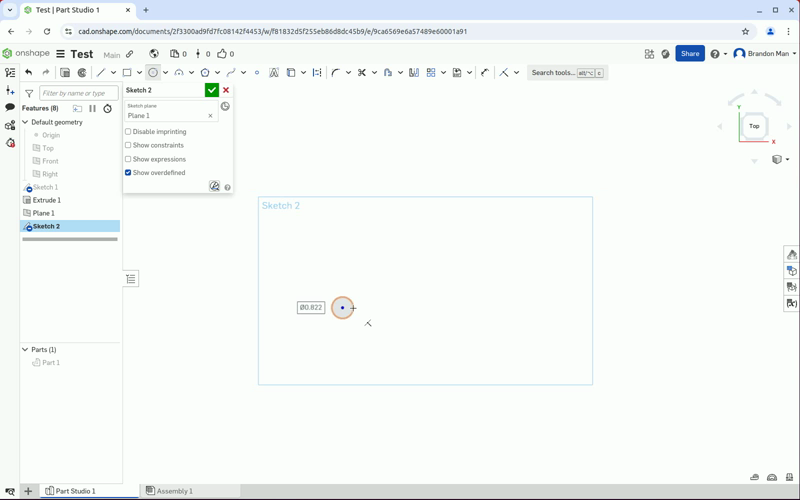
scroll(-6)
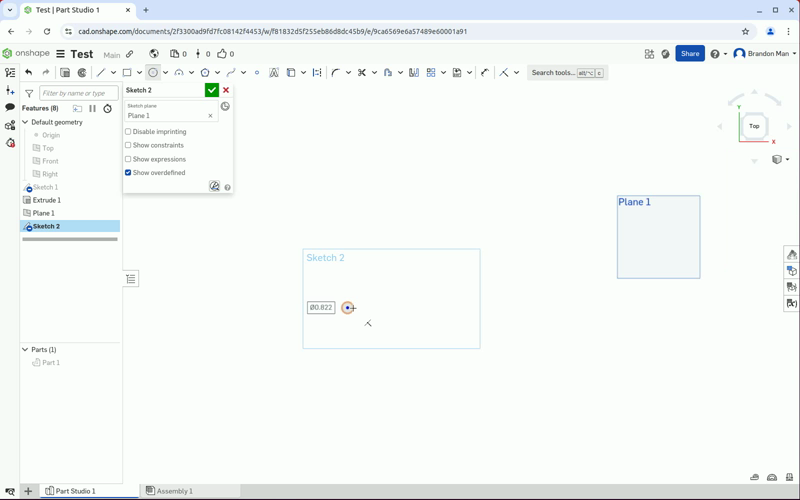
scroll(-6)
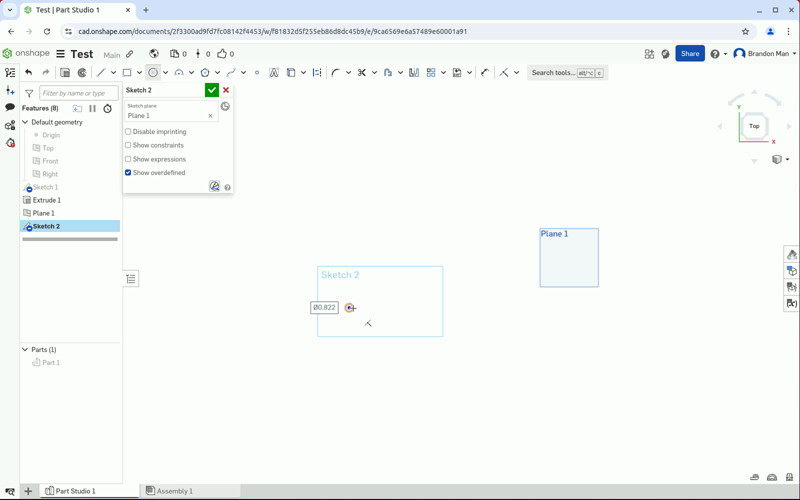
scroll(-6)
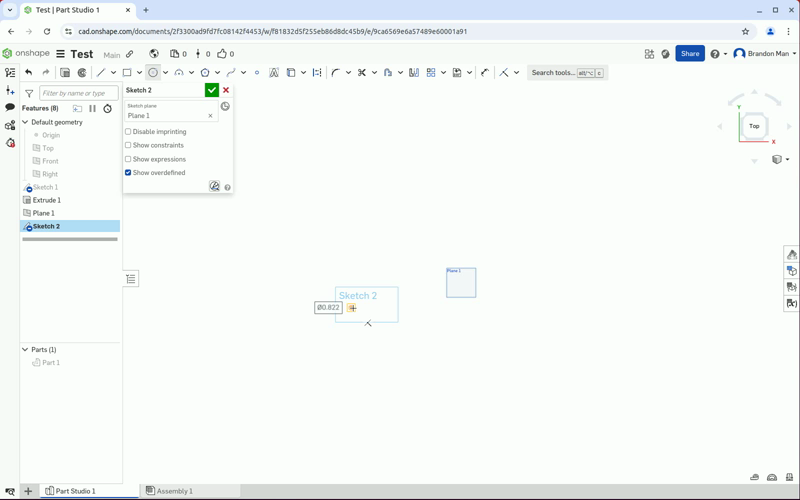
key(esc)
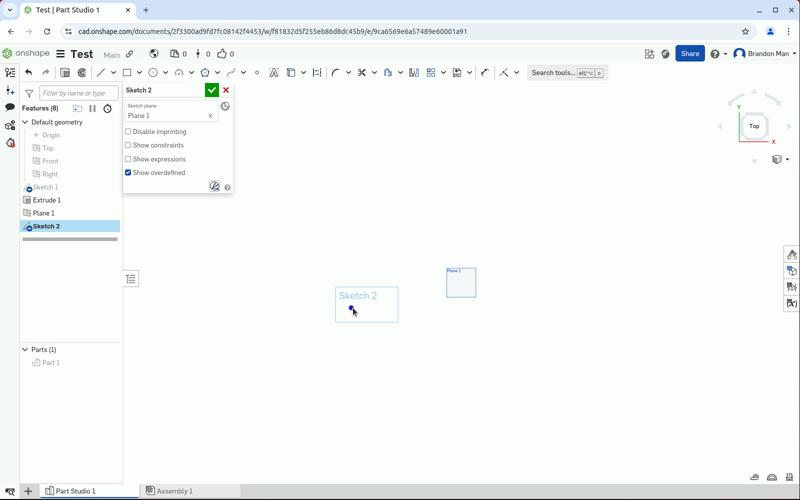
mouse_move(350, 306)
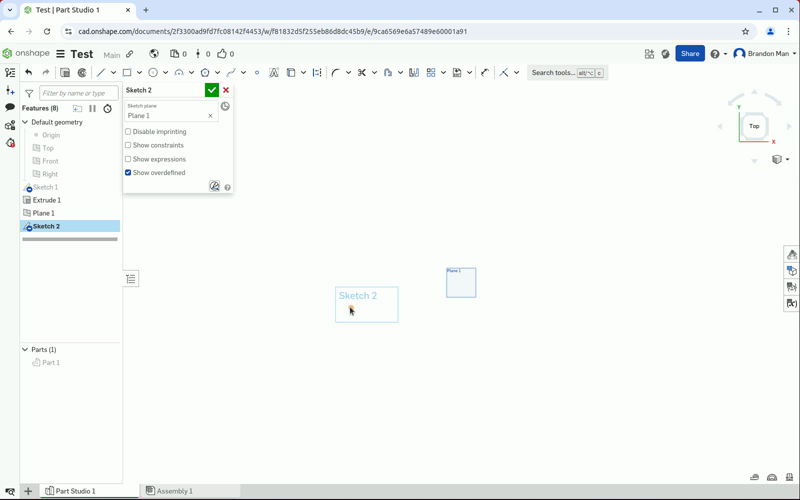
scroll(6)
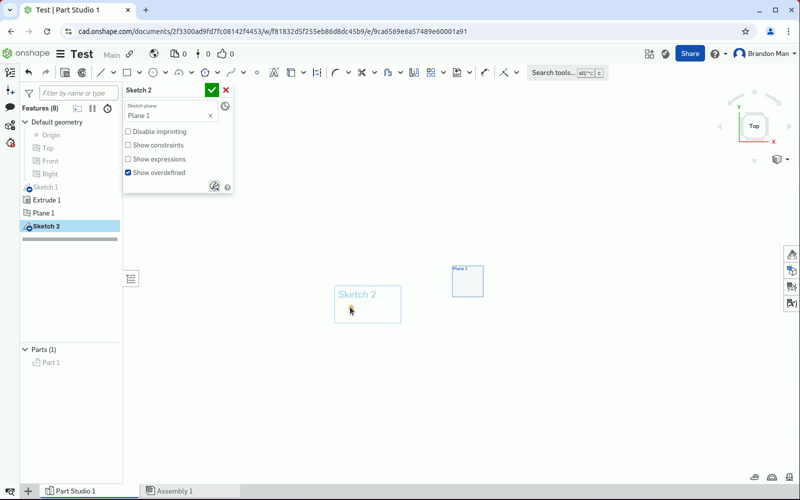
scroll(6)
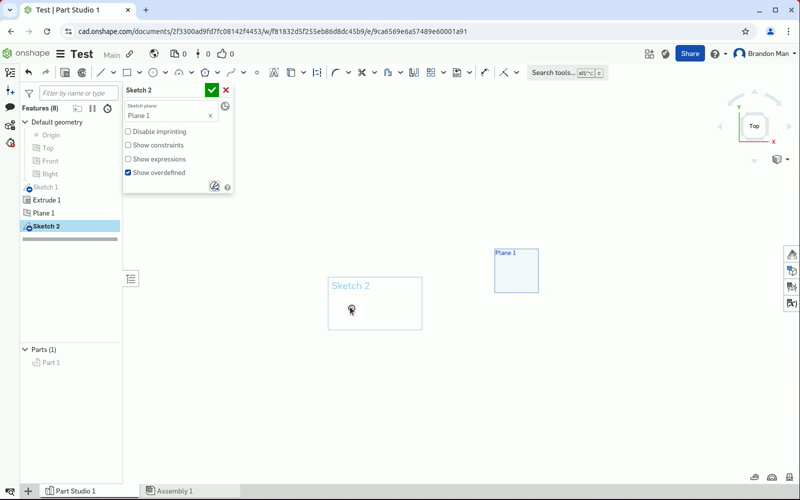
scroll(6)
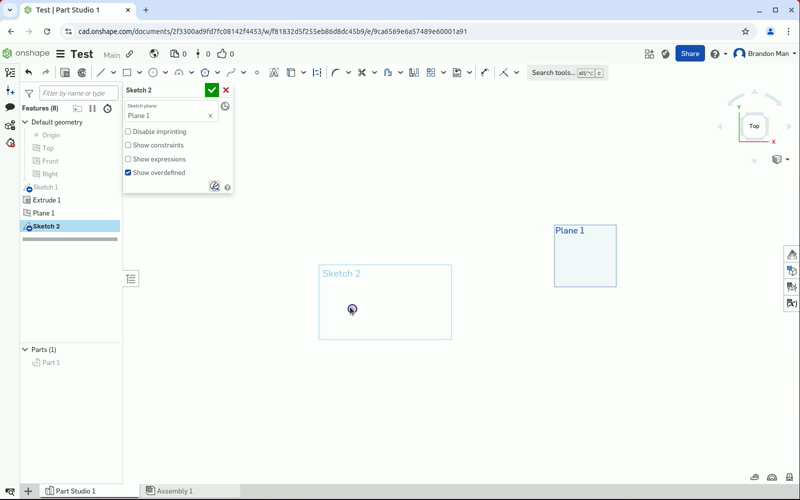
scroll(6)
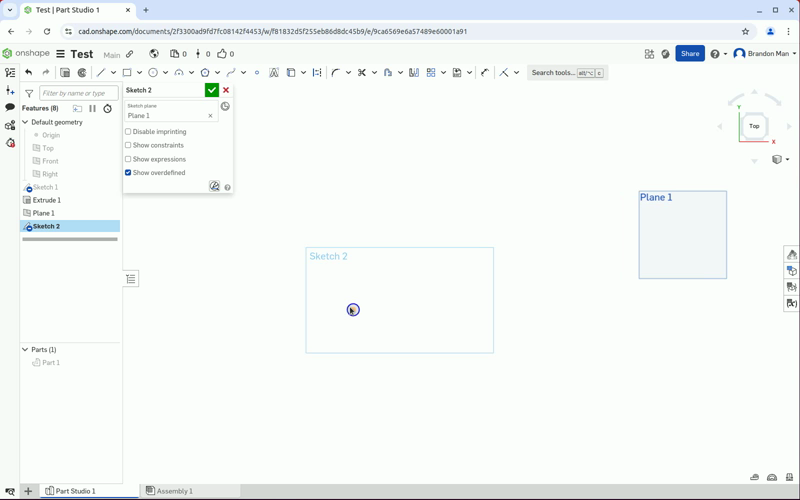
scroll(6)
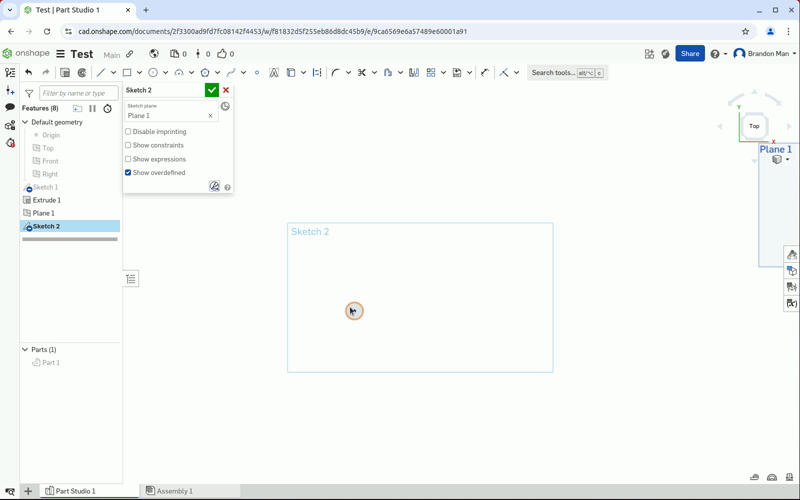
scroll(6)
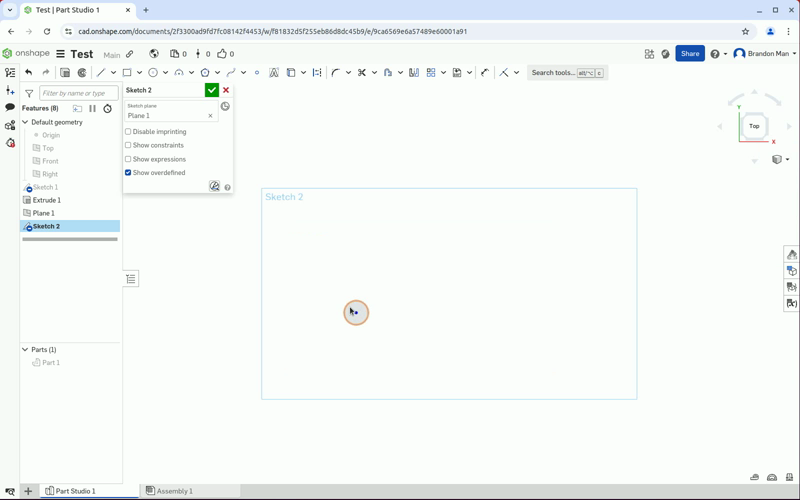
scroll(6)
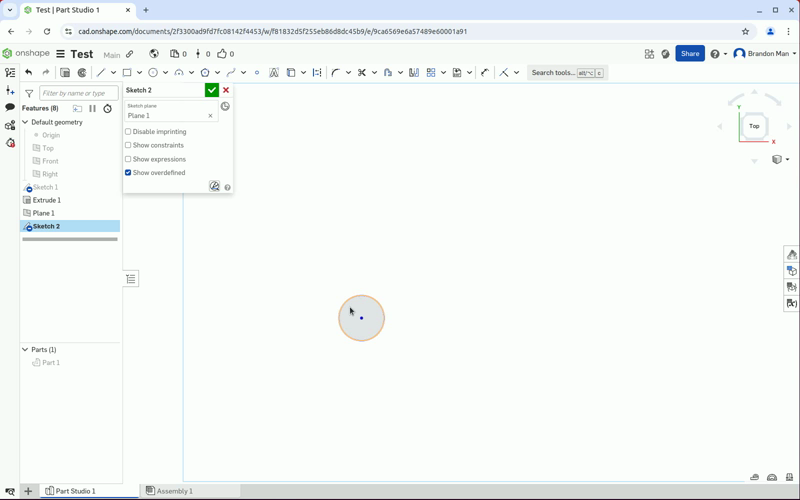
click(350, 306)
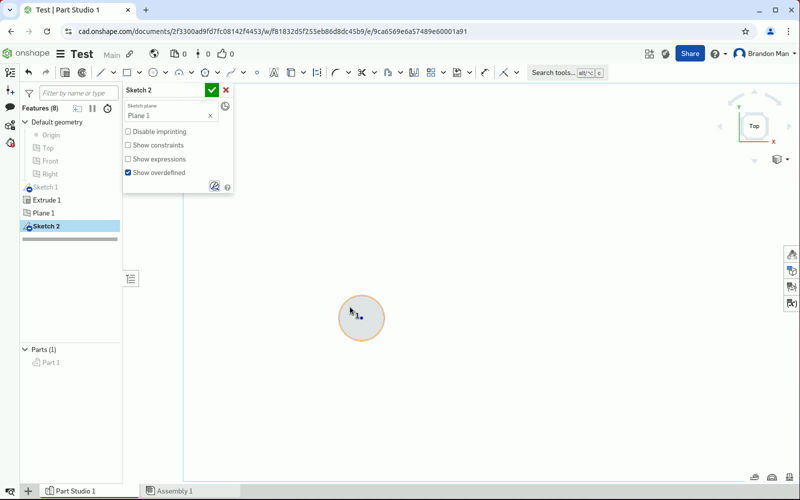
scroll(-6)
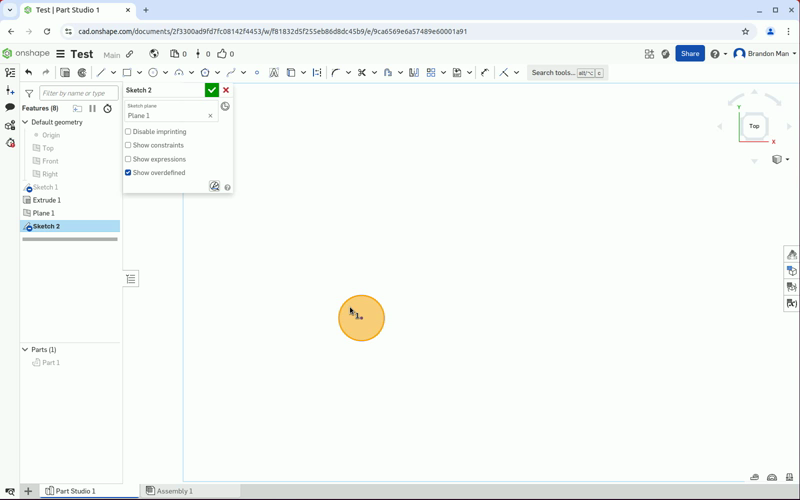
scroll(-6)
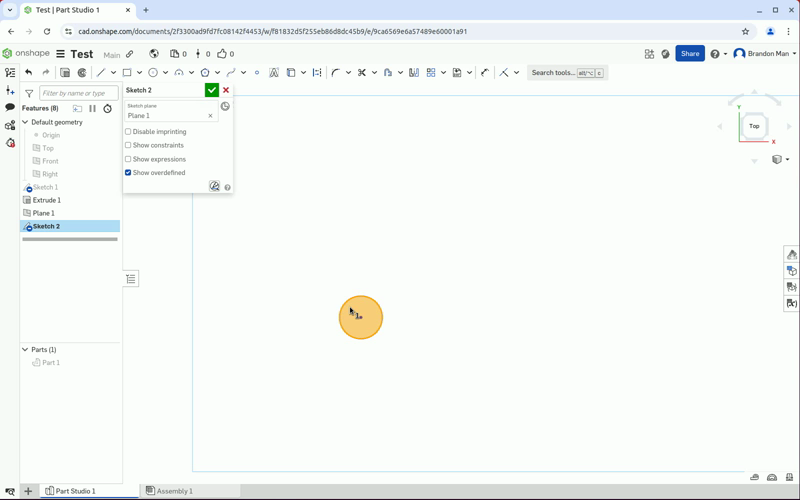
scroll(-6)
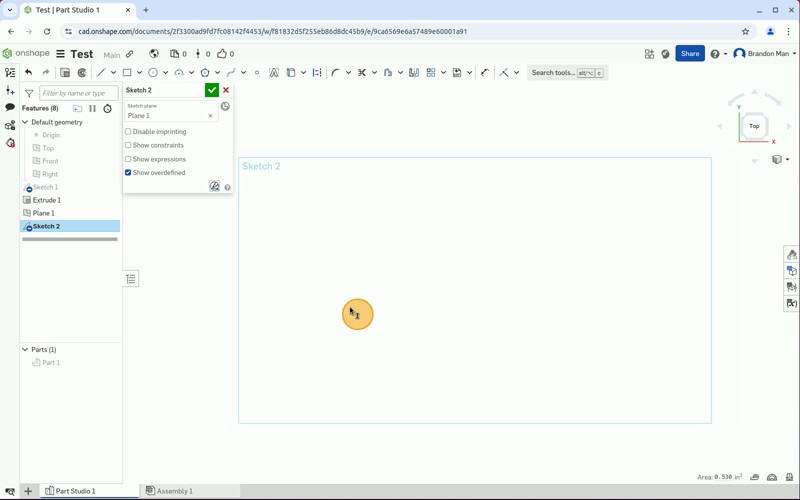
scroll(-6)
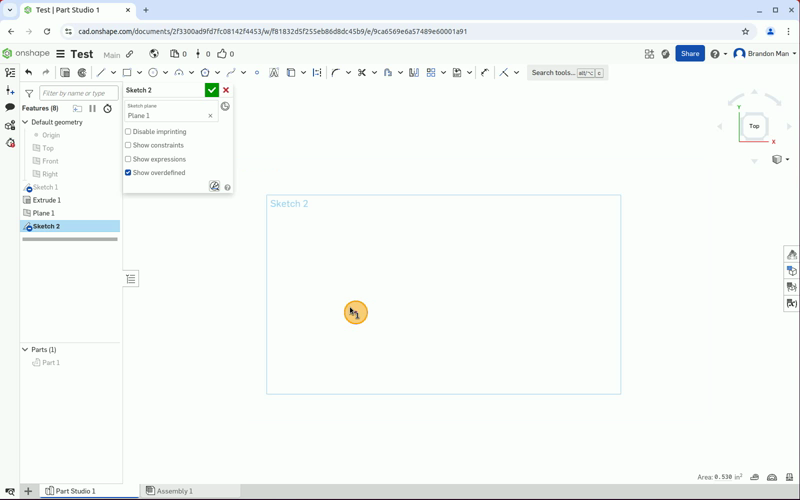
scroll(-6)
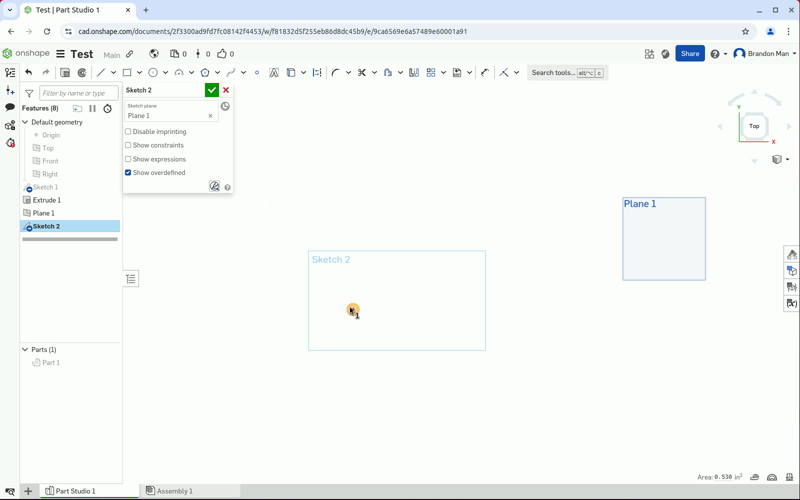
scroll(-6)
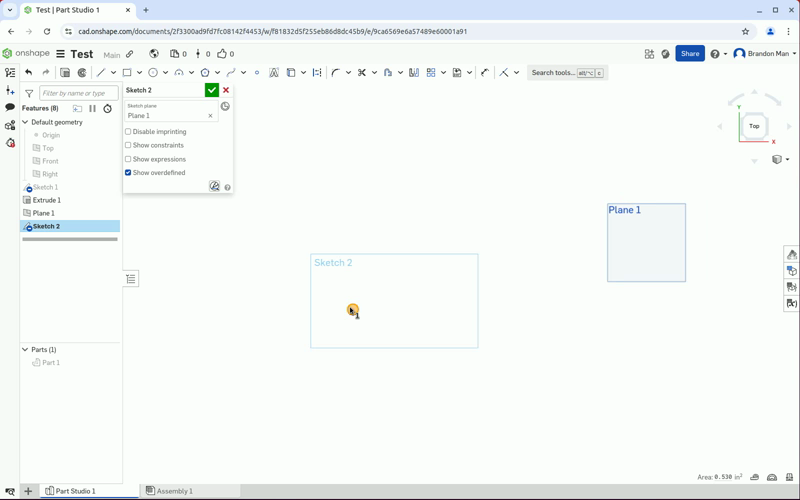
scroll(-6)
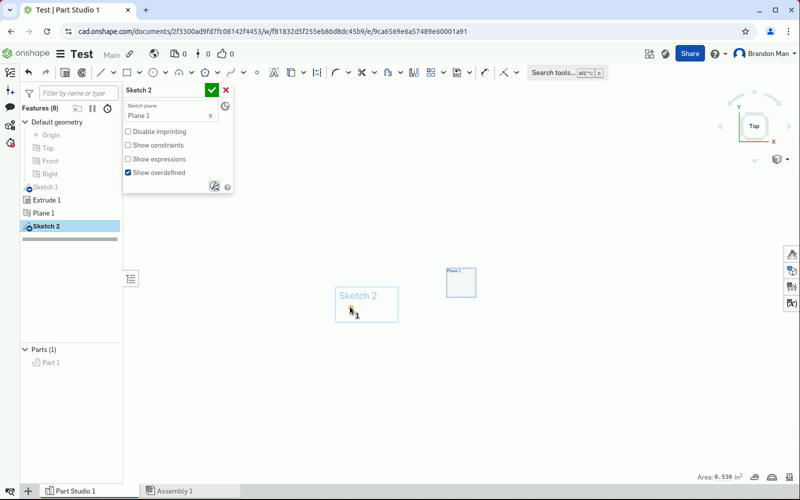
mouse_move(73, 352)
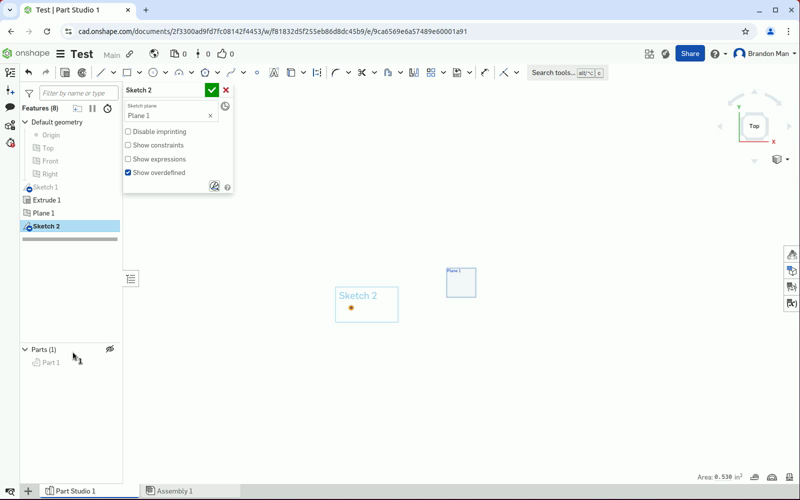
key(shift+y)
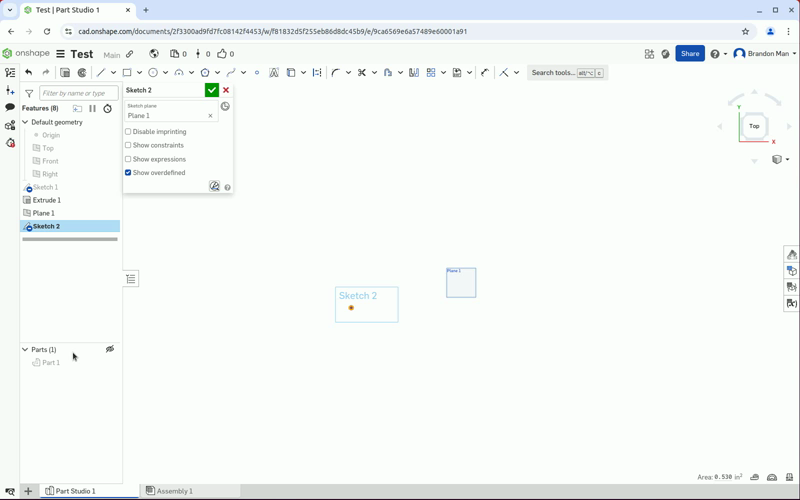
key(shift+e)
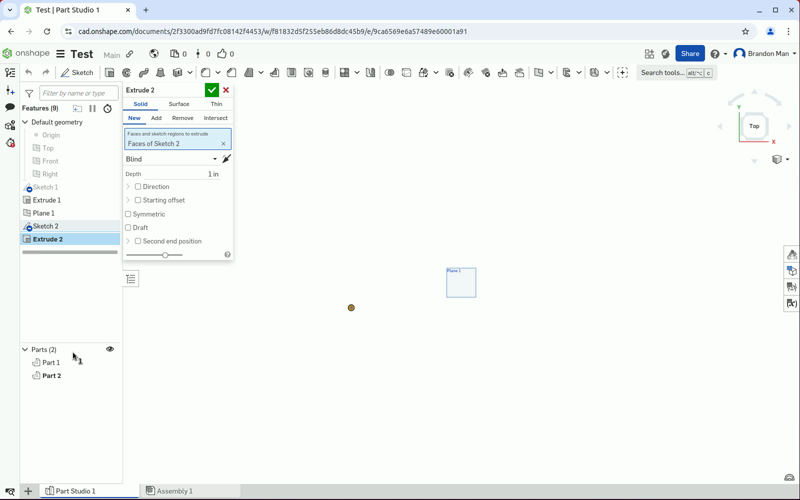
mouse_move(143, 106)
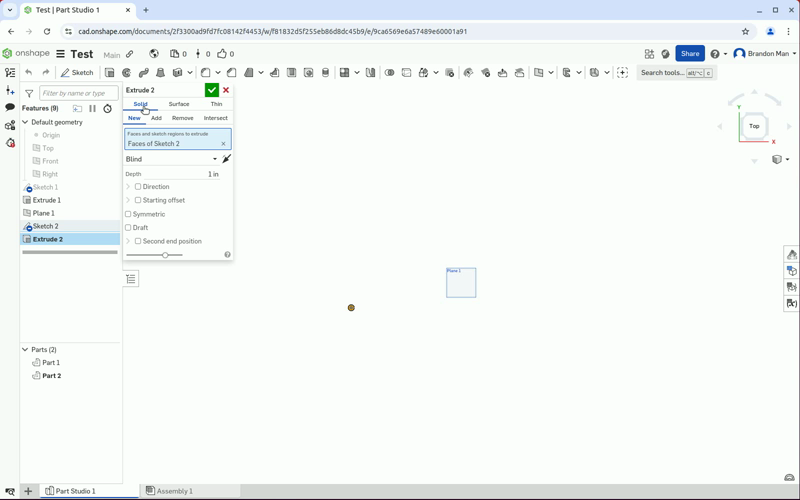
click(143, 106)
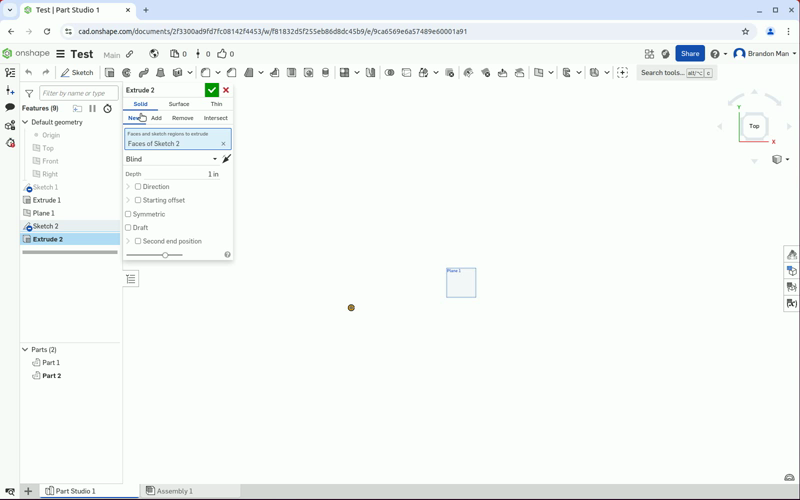
mouse_move(137, 120)
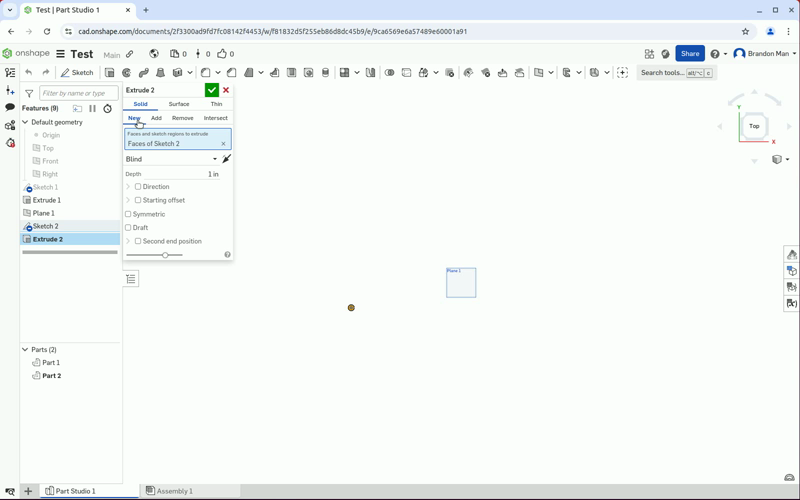
click(137, 120)
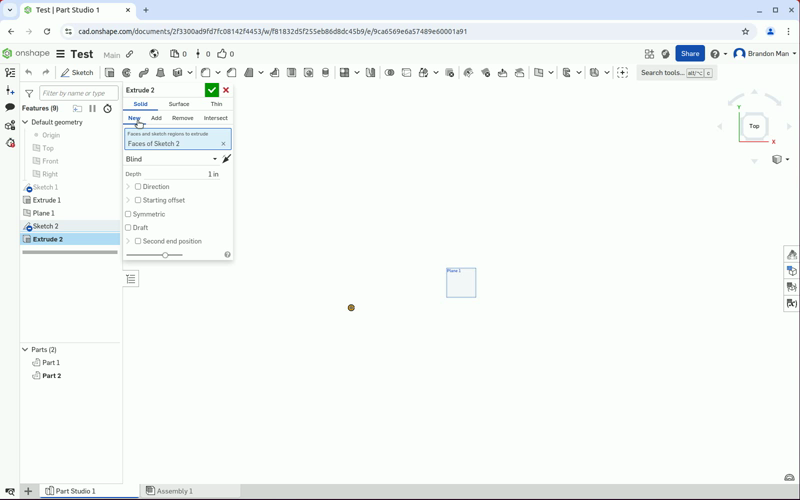
key(tab, 4)
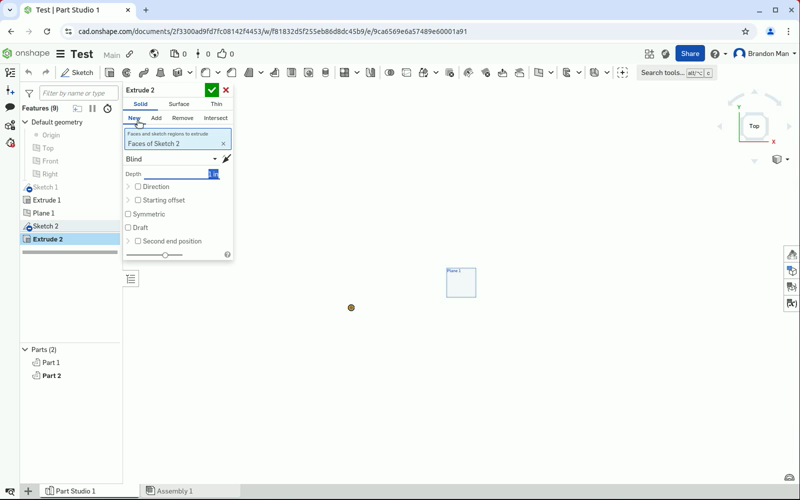
text(3.611)
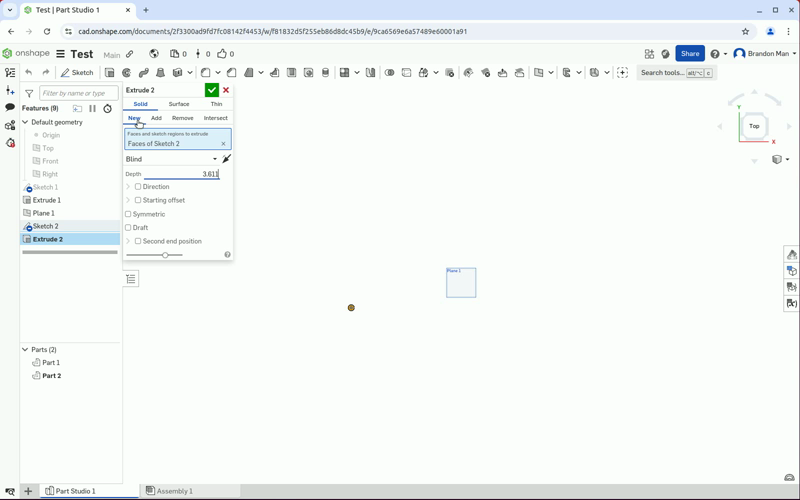
key(enter)
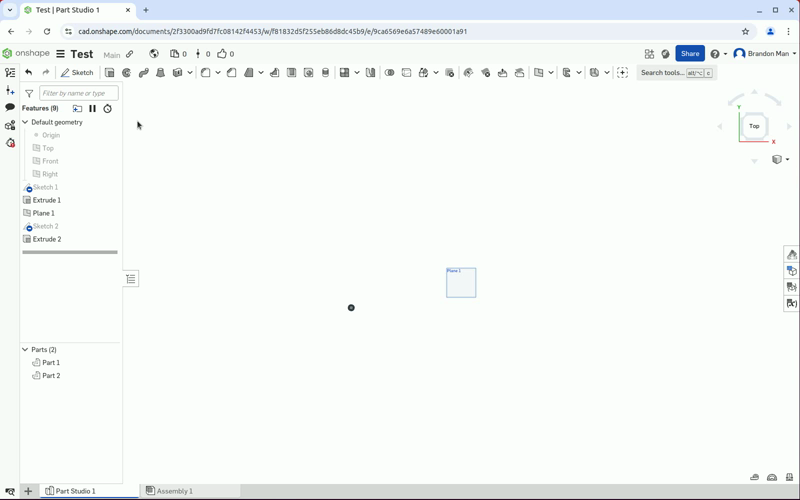
key(shift+h)
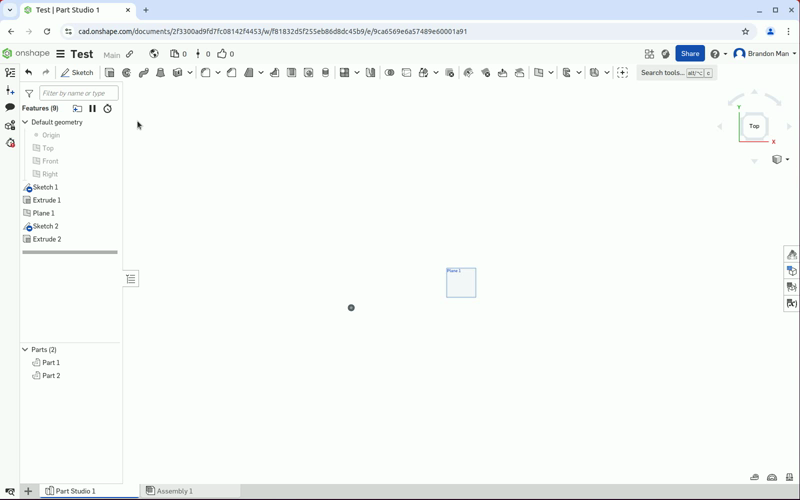
key(shift+h)
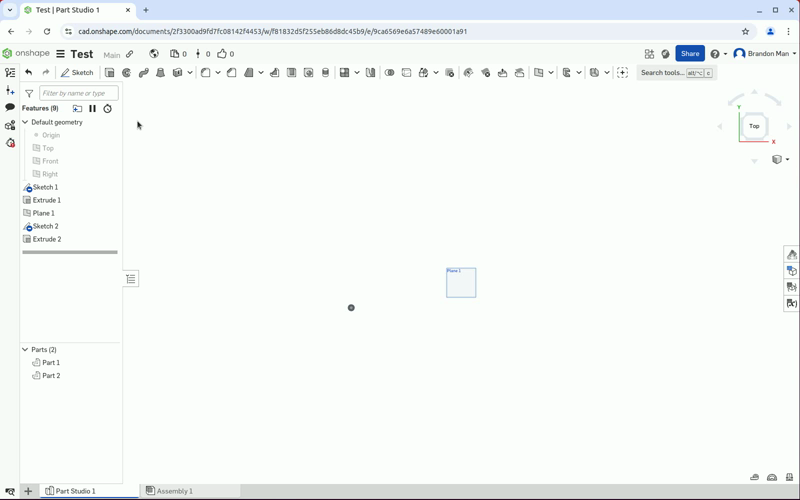
key(shift+7)
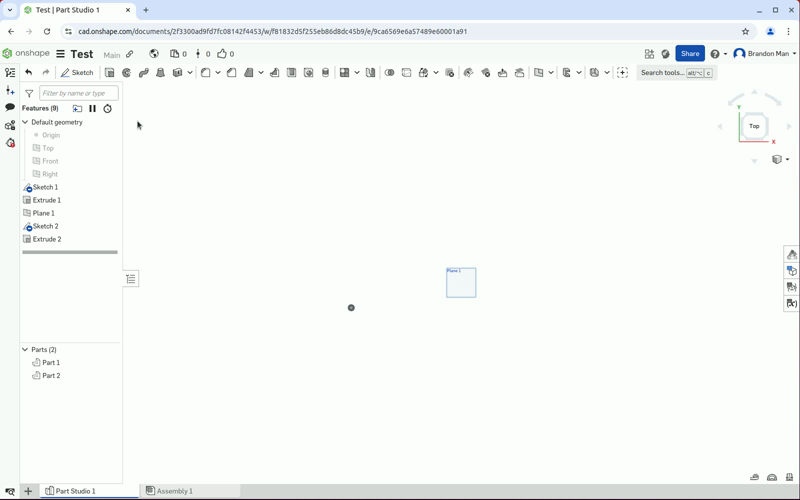
key(up, 3)
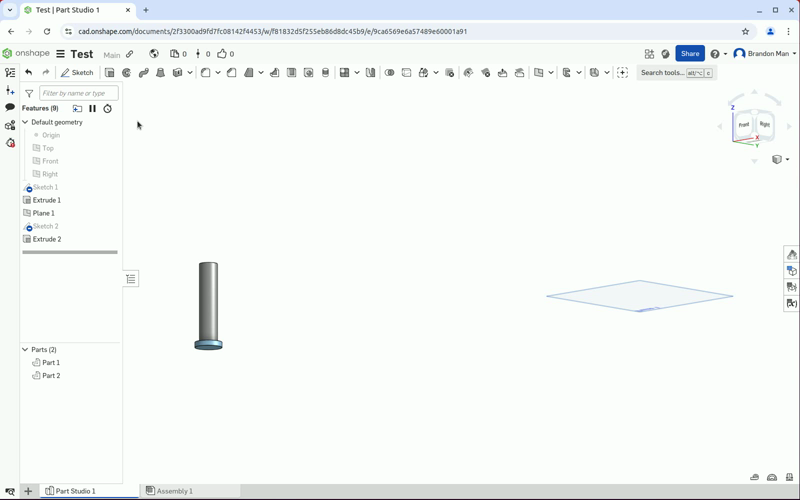
key(left, 3)
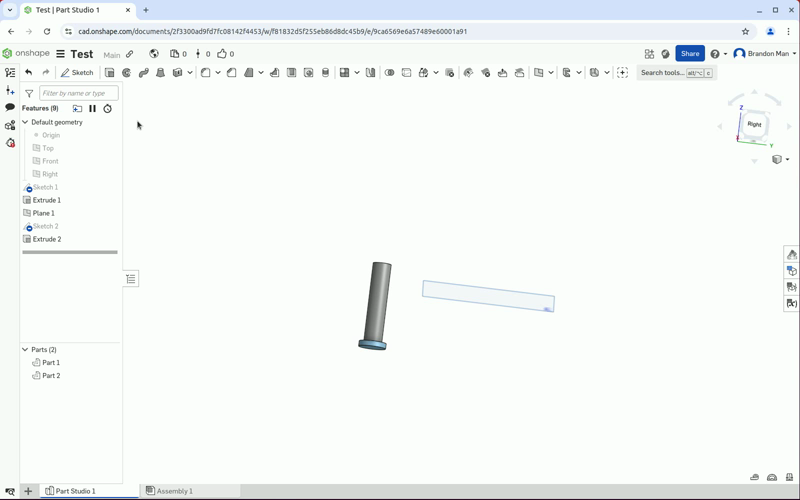
key(right, 3)
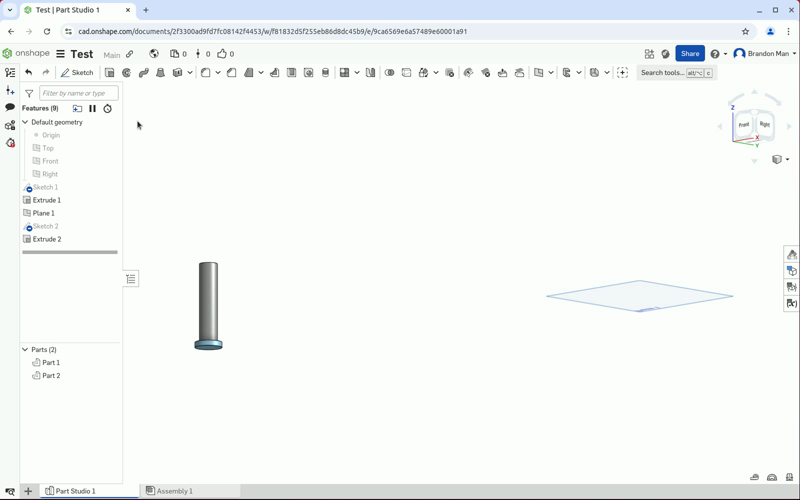
key(down, 3)
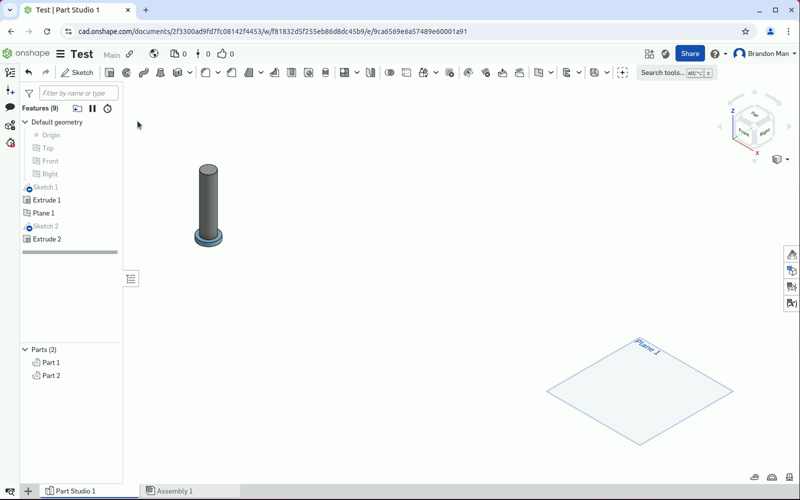
mouse_move(73, 189)
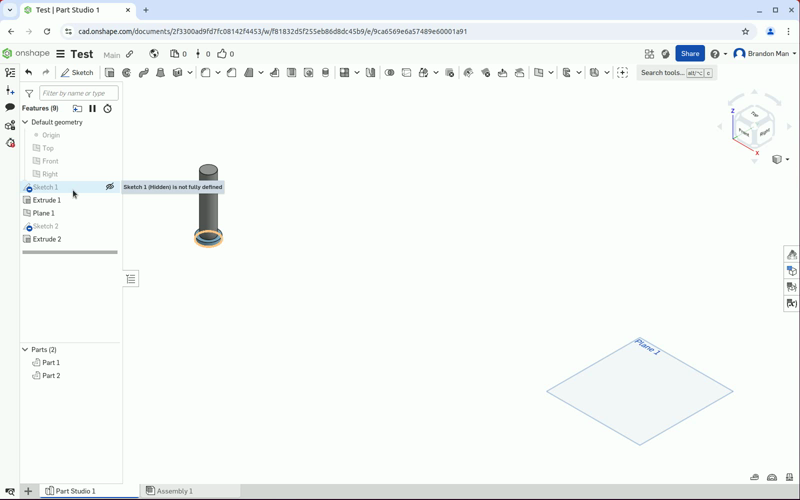
click(73, 189)